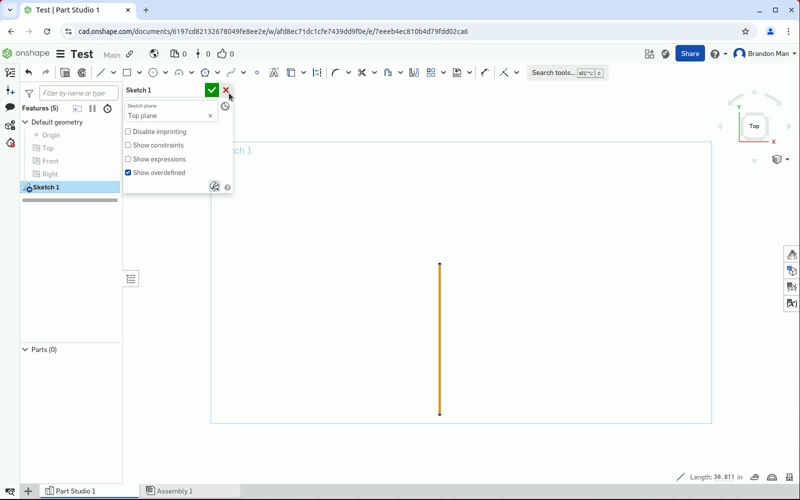
key(shift+h)
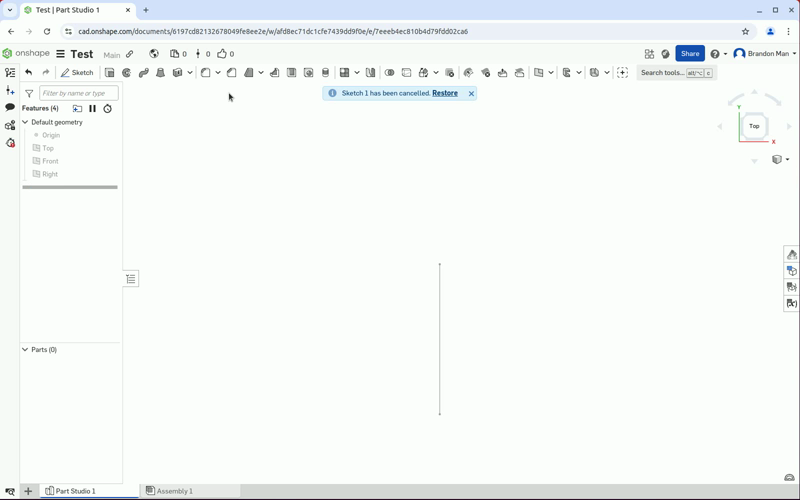
mouse_move(73, 352)
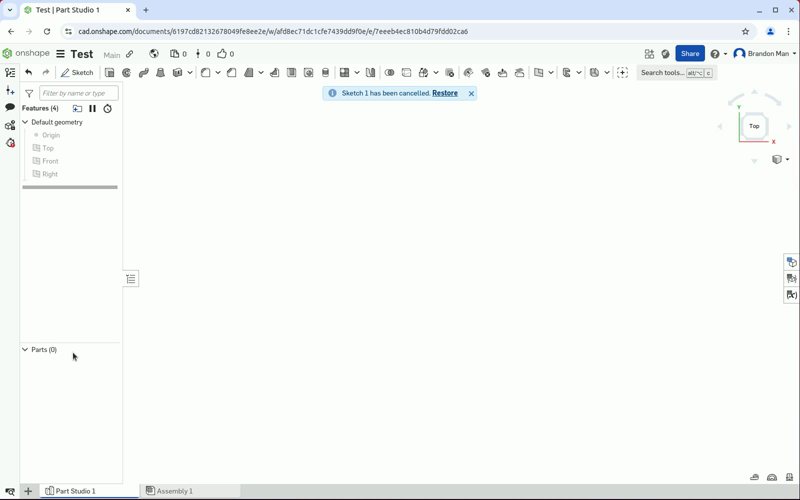
key(y)
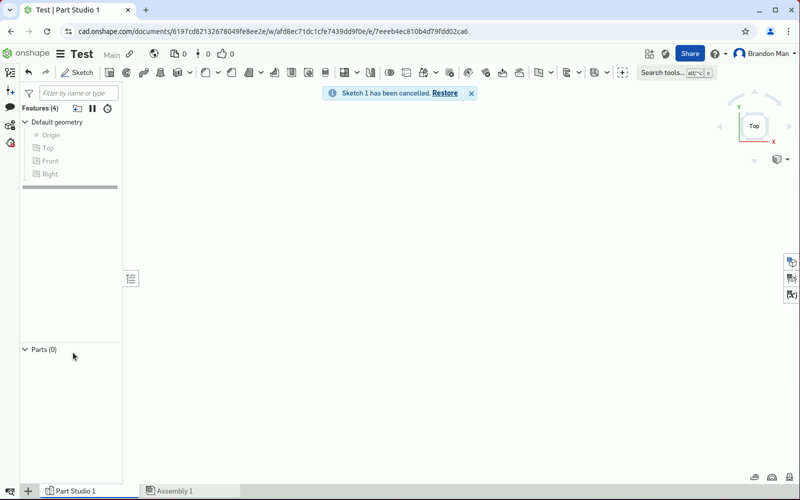
key(shift+p)
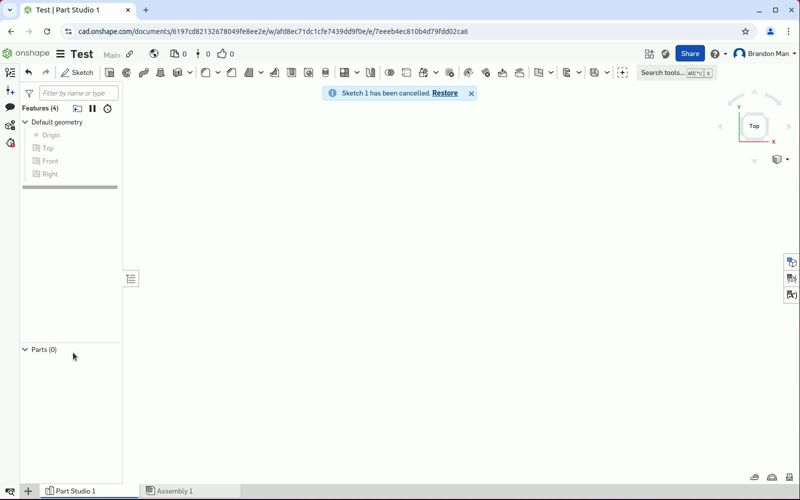
key(space)
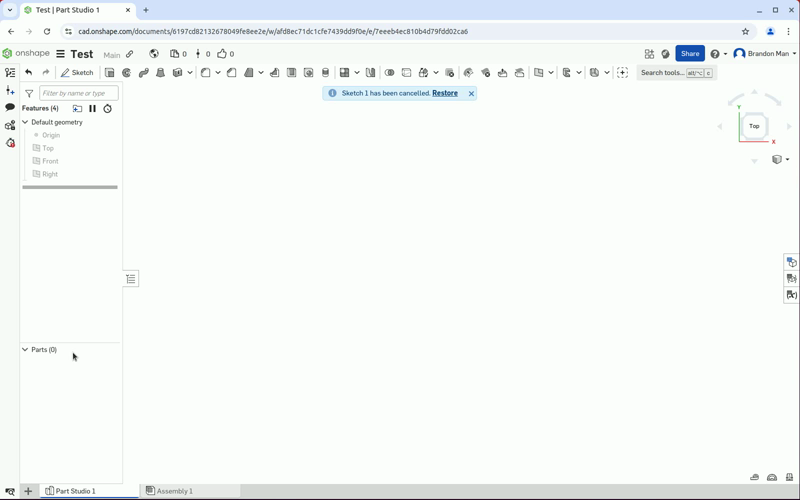
key_down(shift)
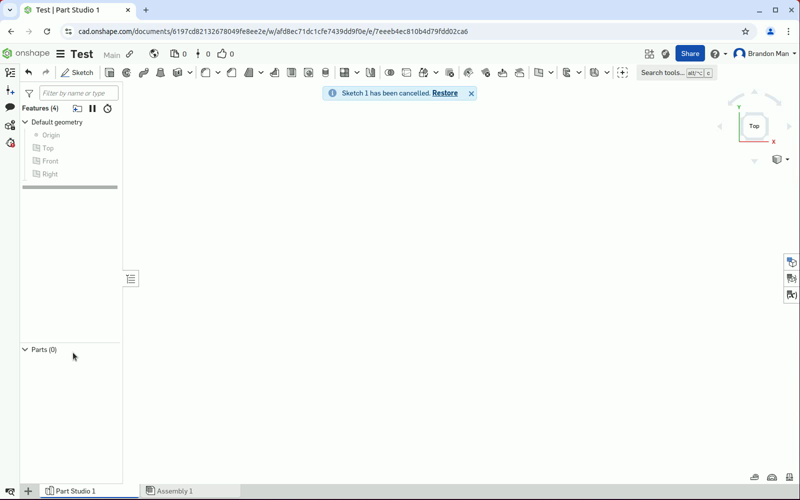
key(up)
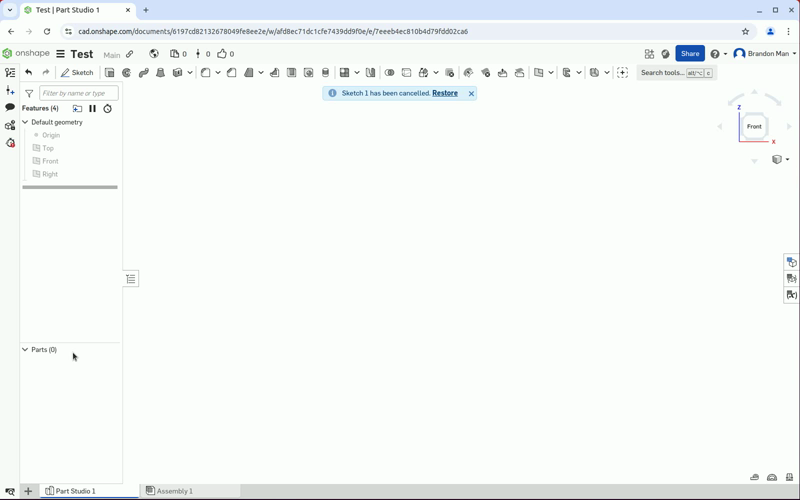
key_up(shift)
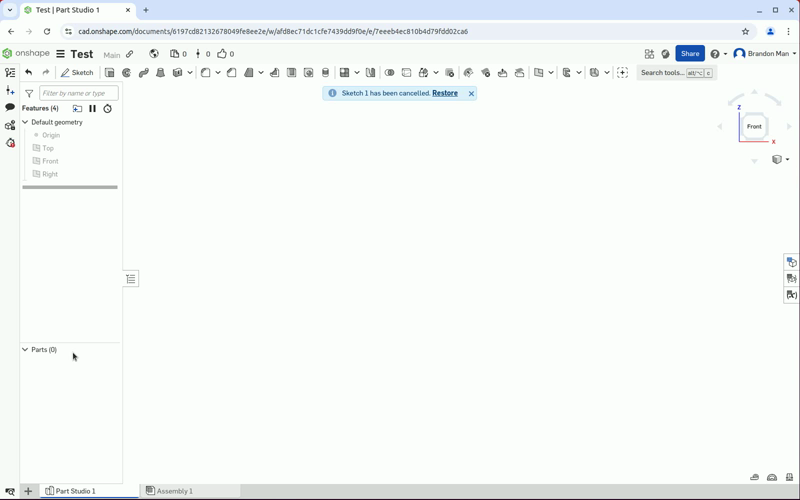
mouse_move(73, 352)
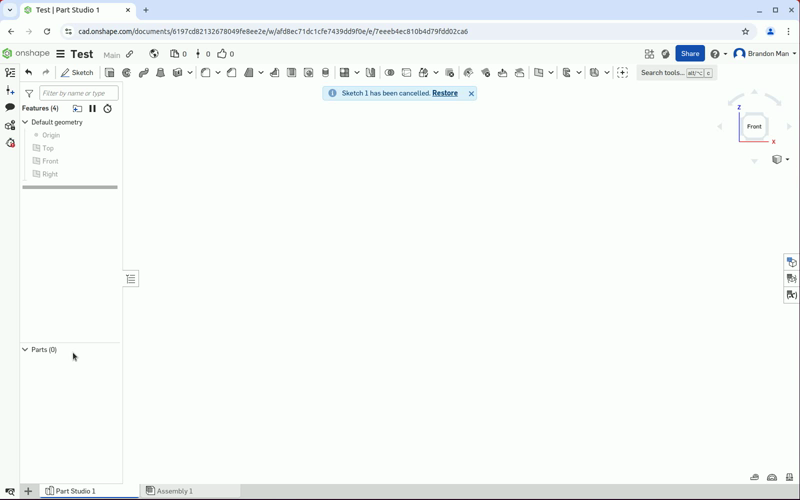
key(shift+y)
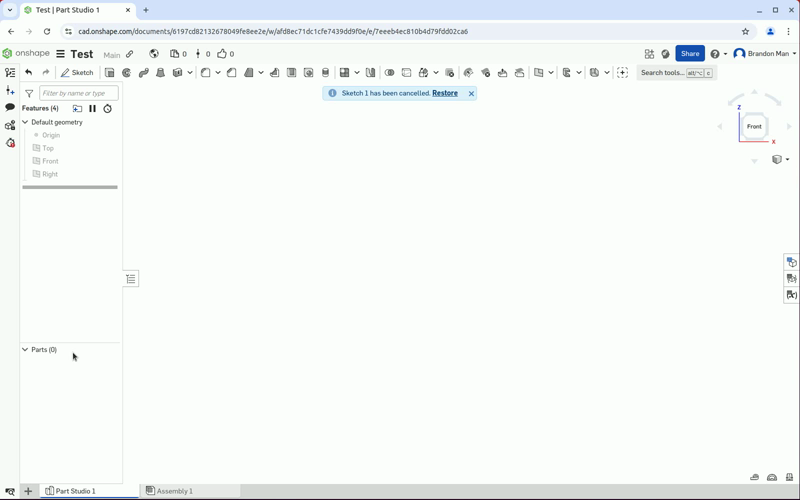
key(shift+s)
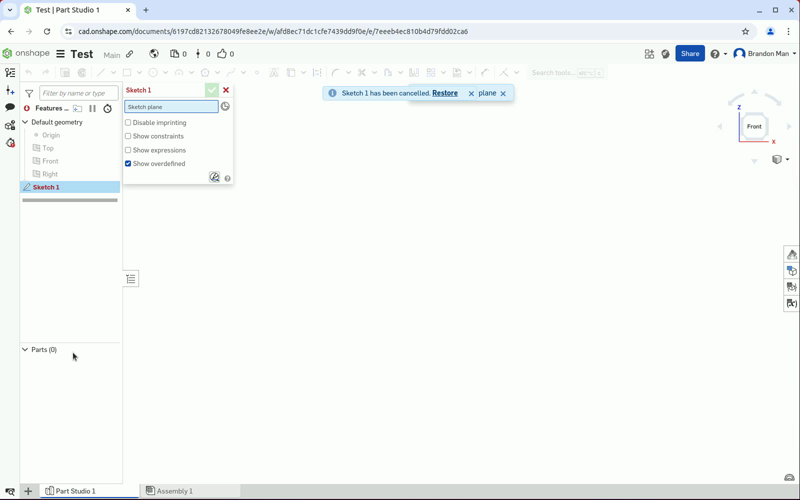
mouse_move(73, 163)
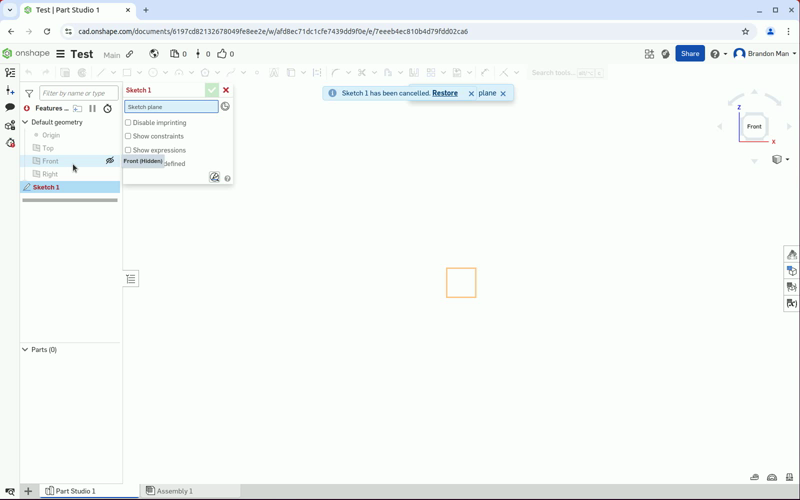
click(73, 163)
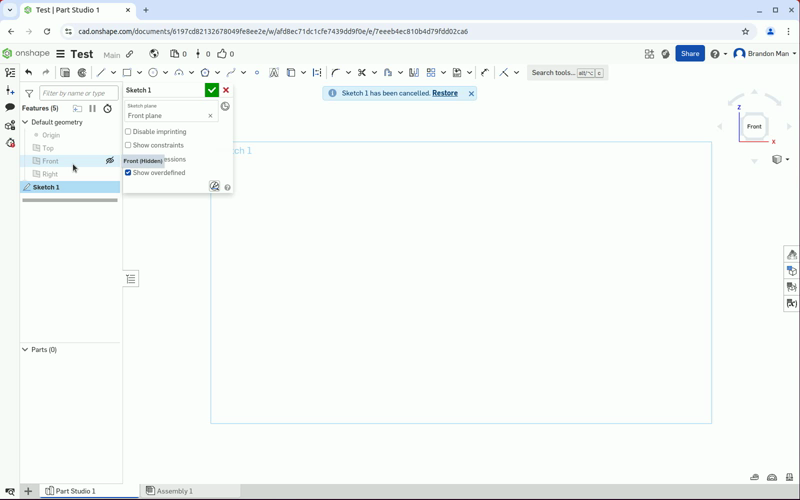
mouse_move(73, 352)
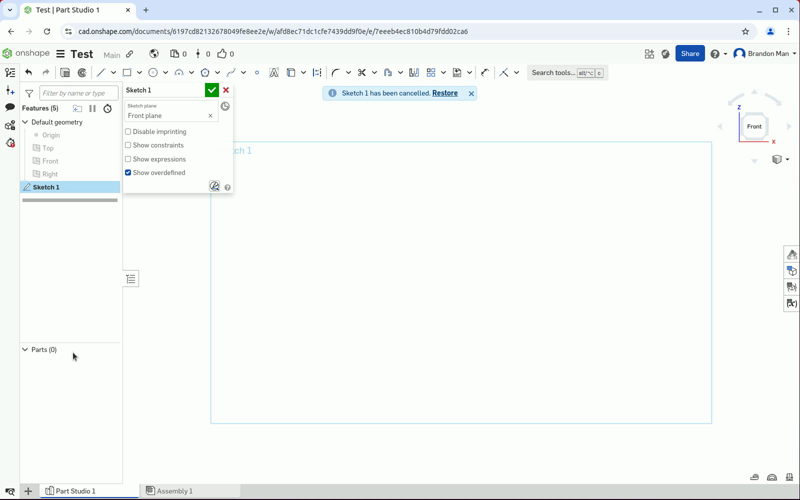
key(y)
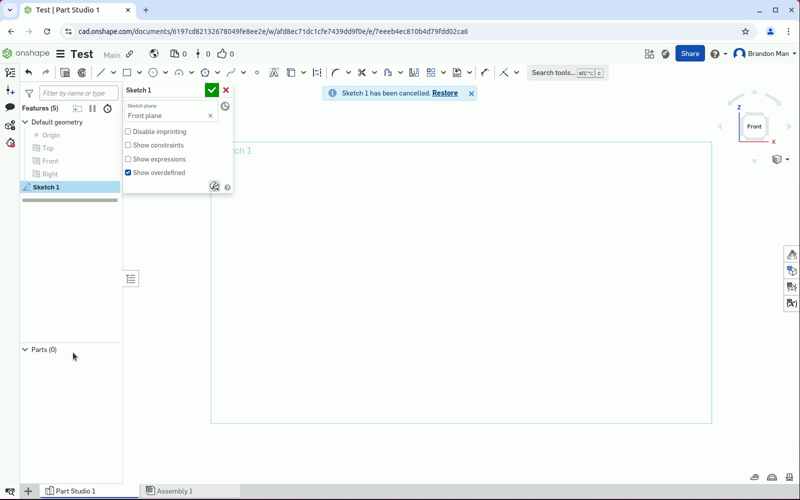
key(l)
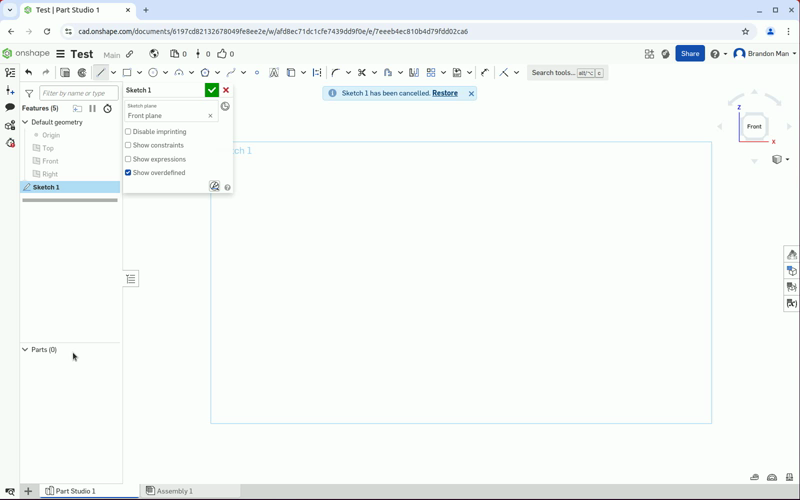
key_down(shift)
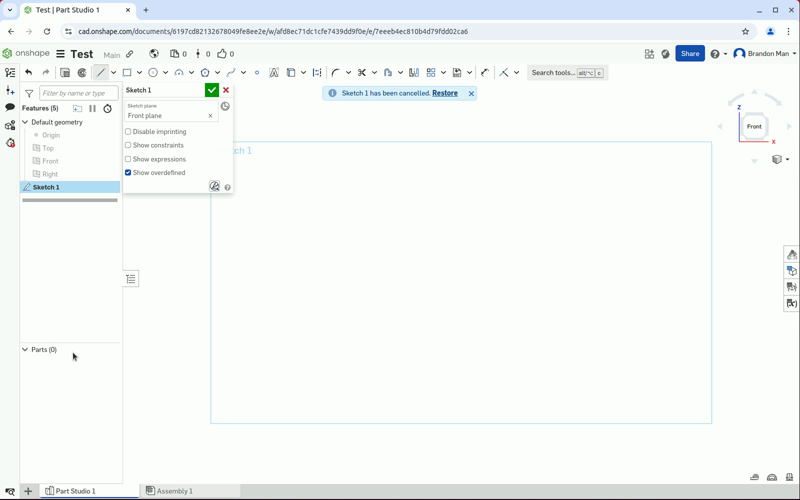
mouse_move(493, 290)
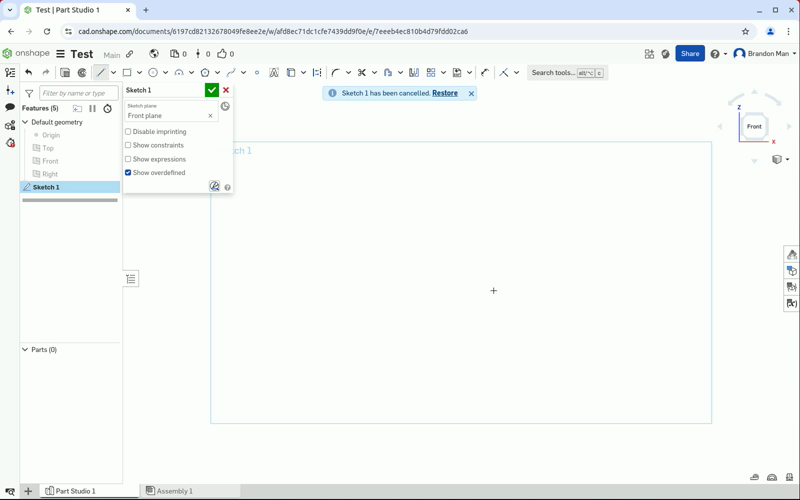
click(493, 290)
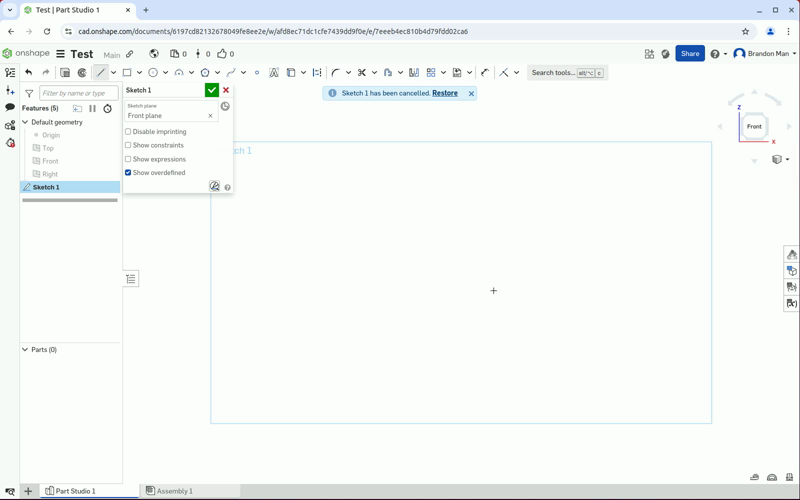
key_up(shift)
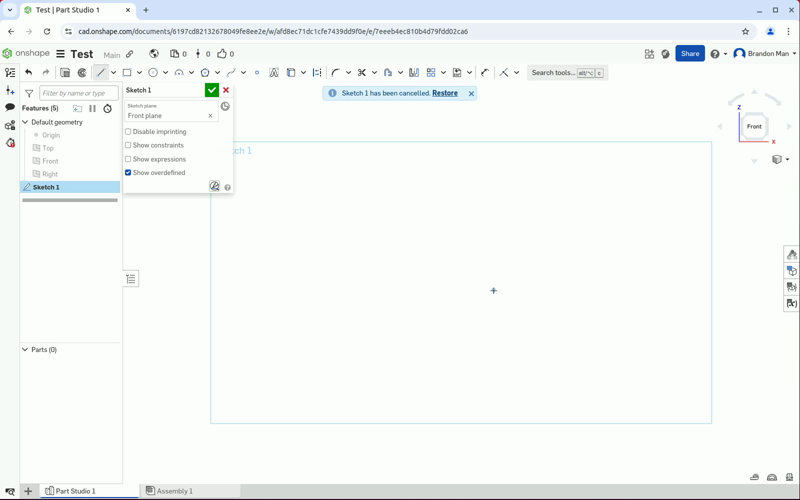
key_down(shift)
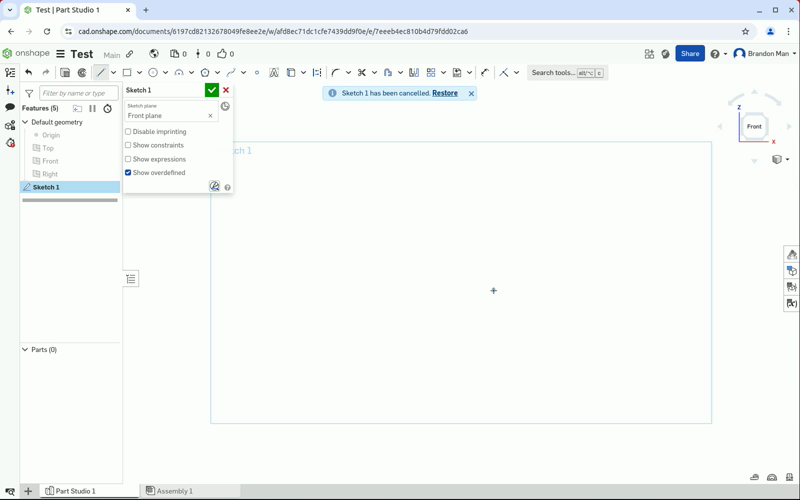
mouse_move(523, 290)
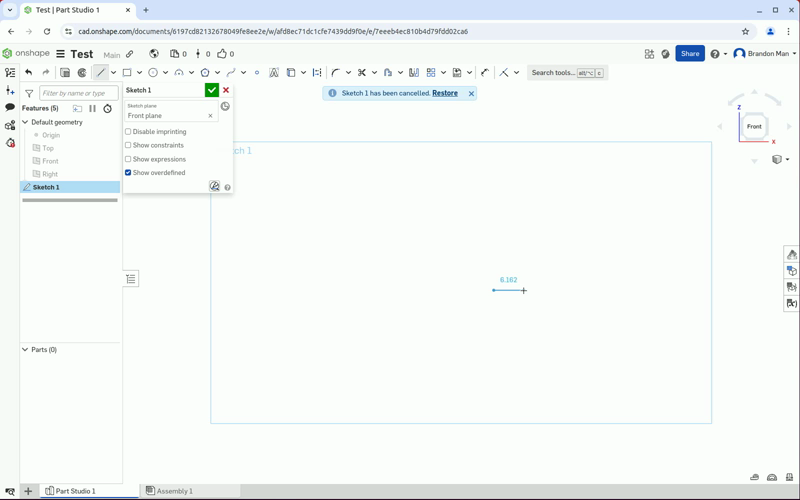
mouse_move(521, 290)
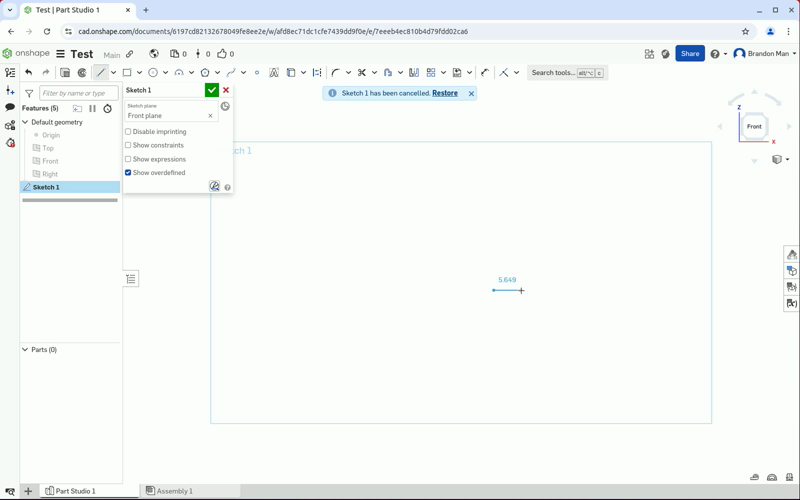
click(521, 290)
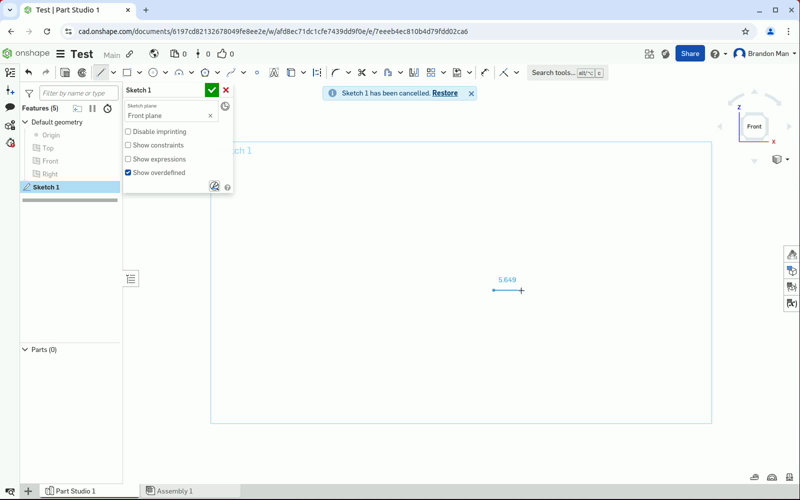
key_up(shift)
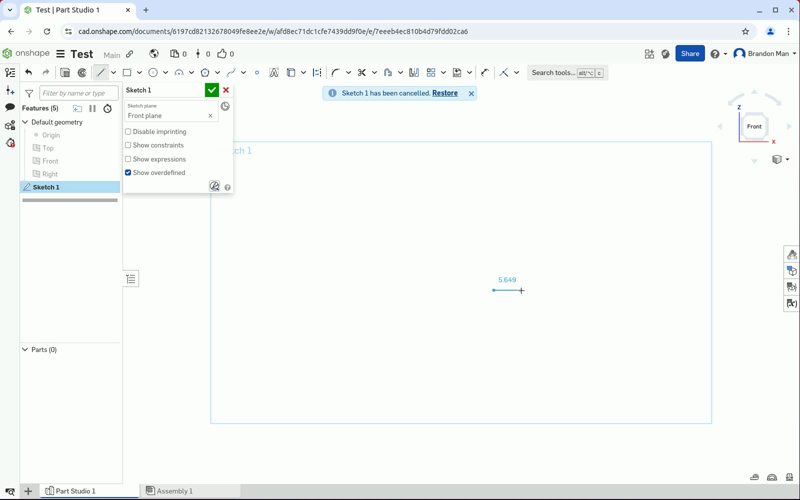
key_down(shift)
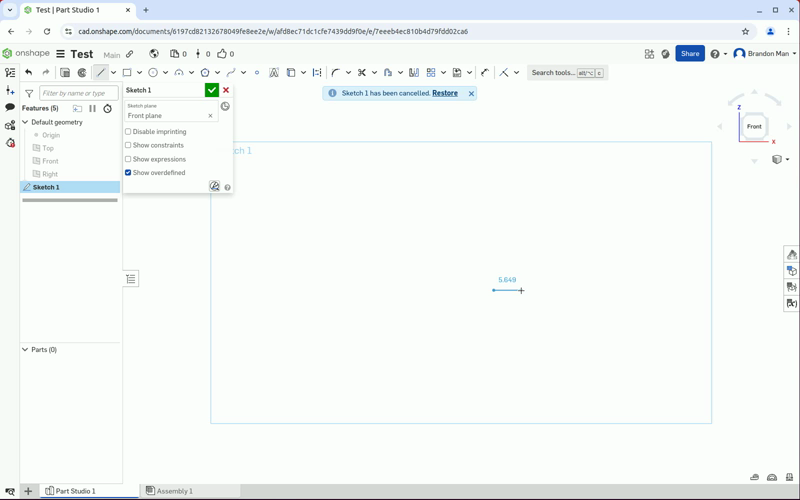
mouse_move(551, 290)
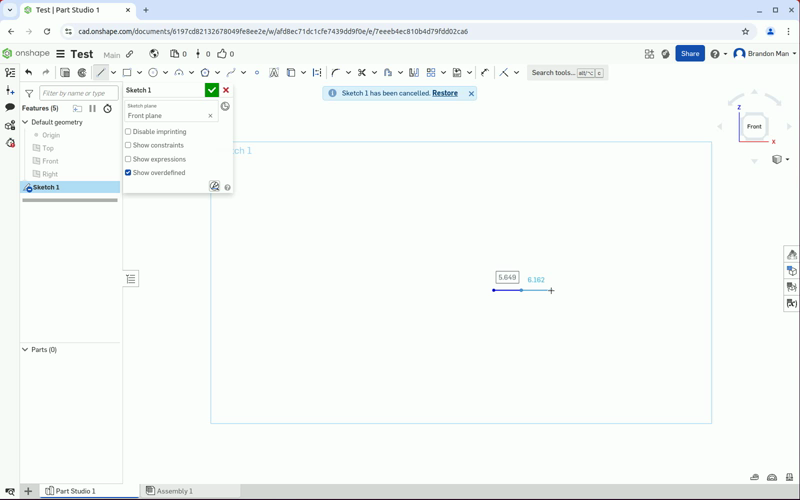
mouse_move(514, 280)
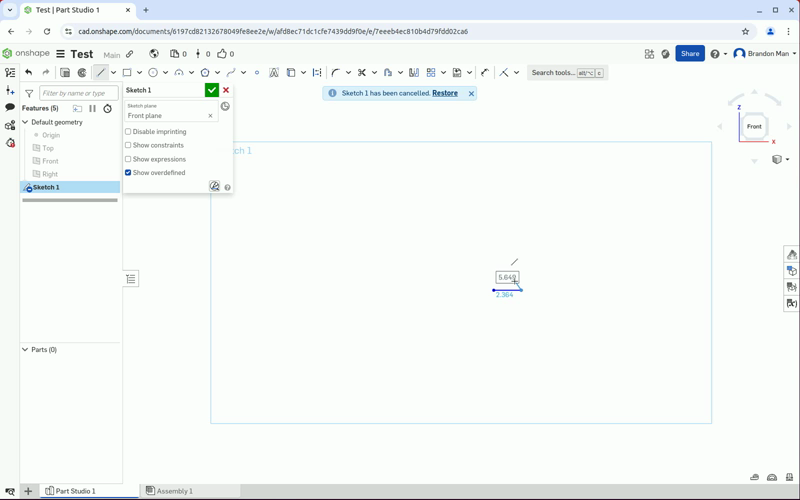
click(514, 280)
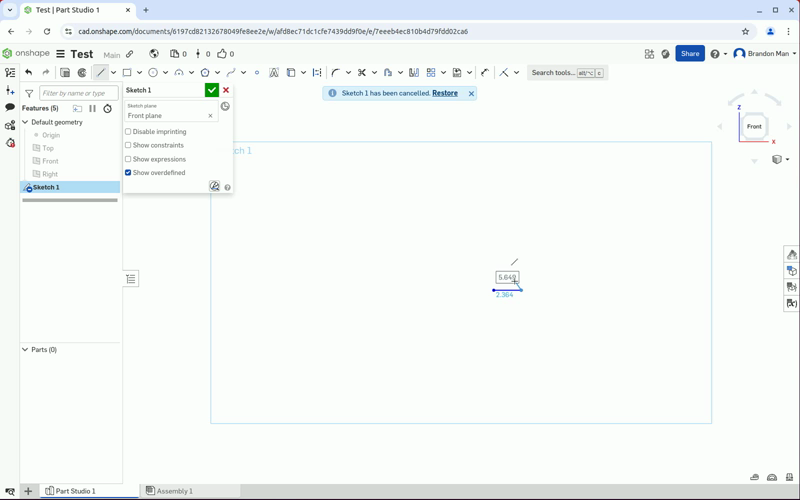
key_up(shift)
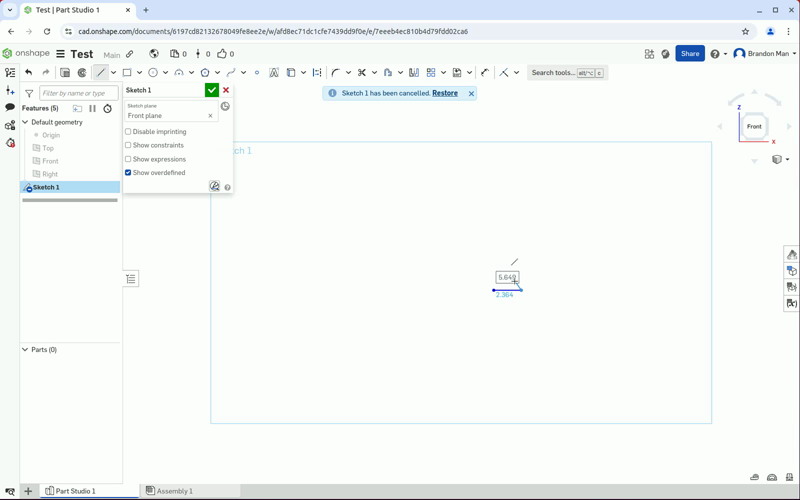
key_down(shift)
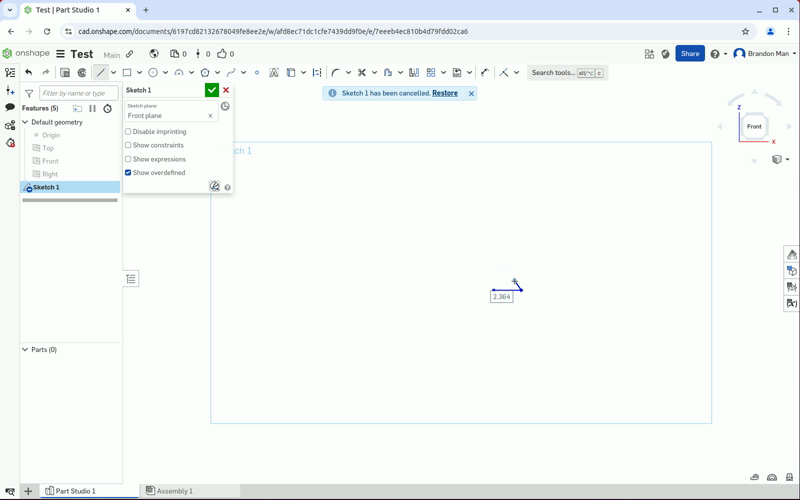
mouse_move(544, 280)
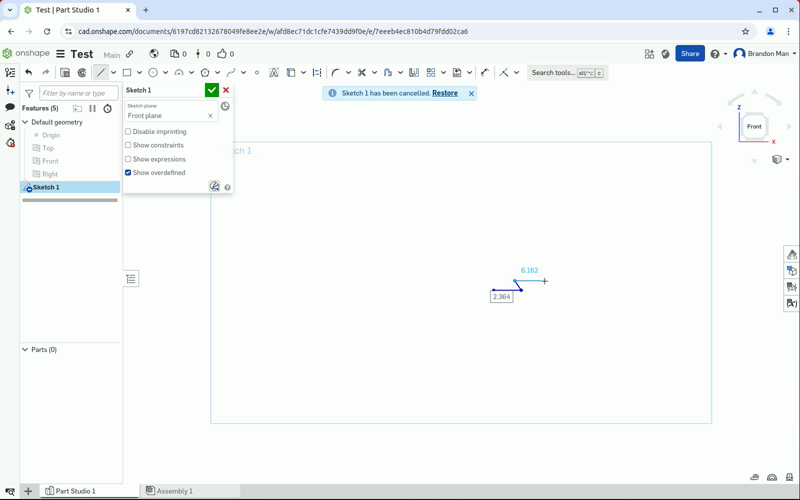
mouse_move(500, 280)
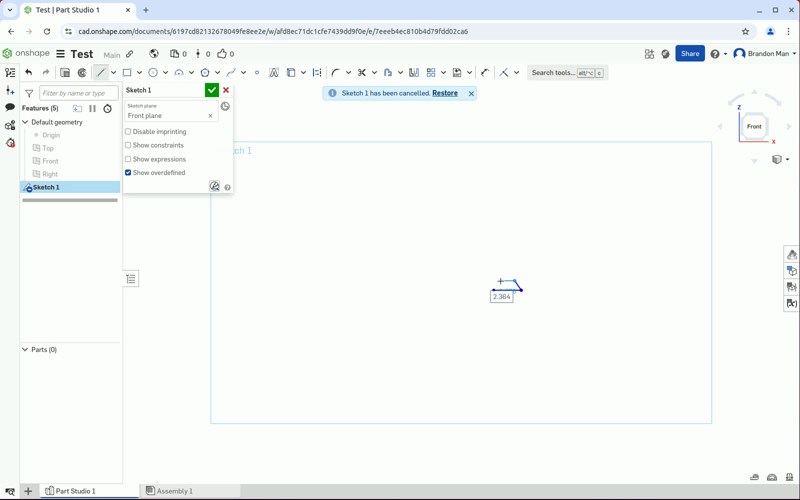
click(500, 280)
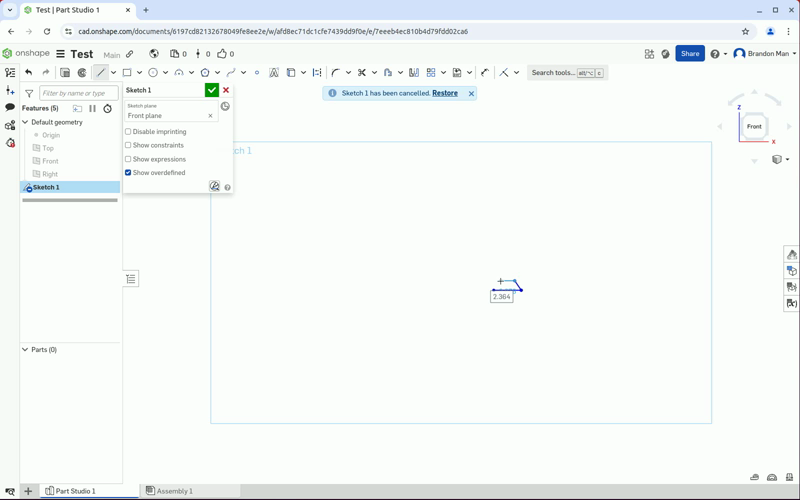
key_up(shift)
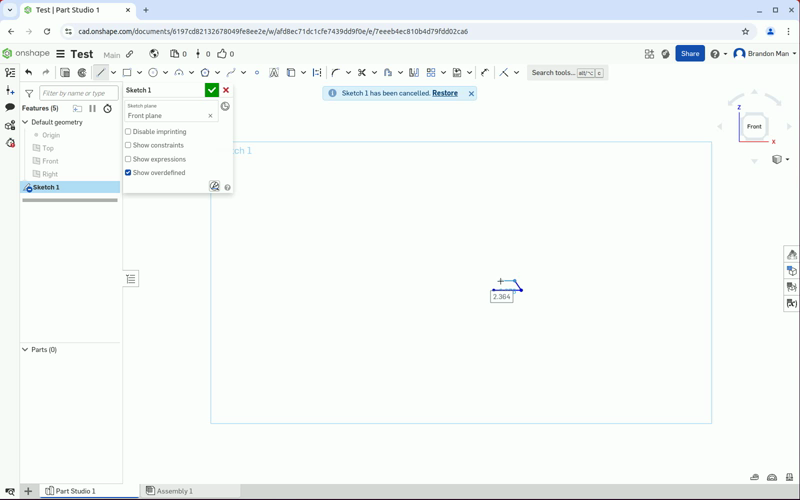
mouse_move(530, 280)
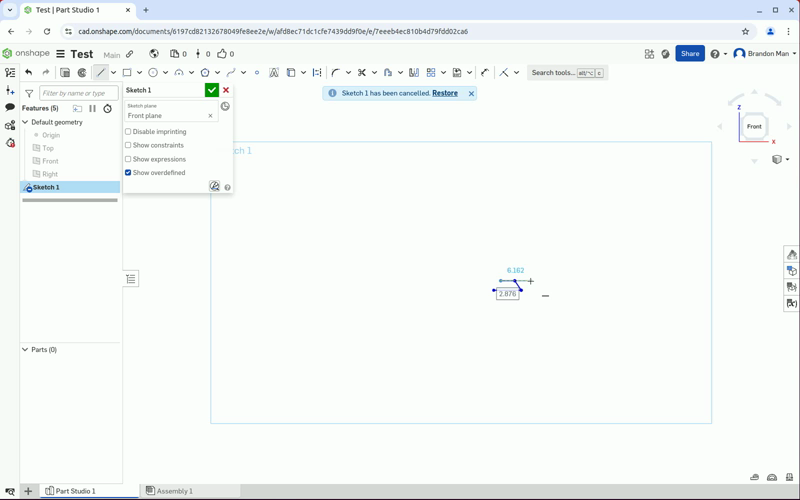
key_down(shift)
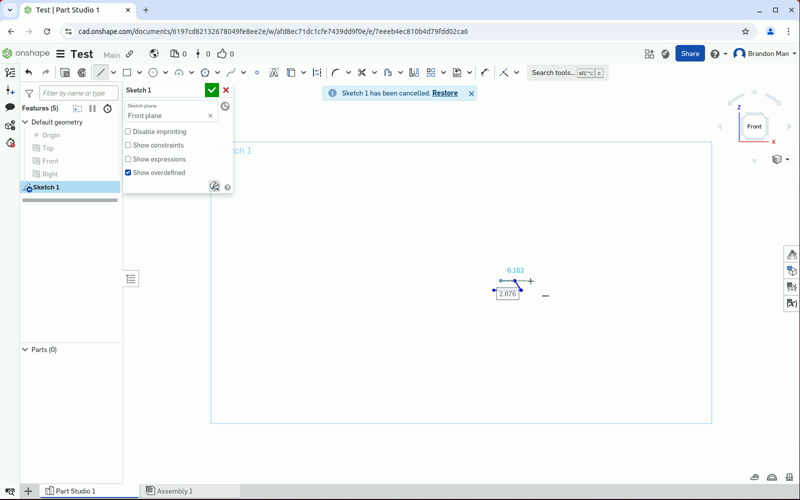
mouse_move(493, 290)
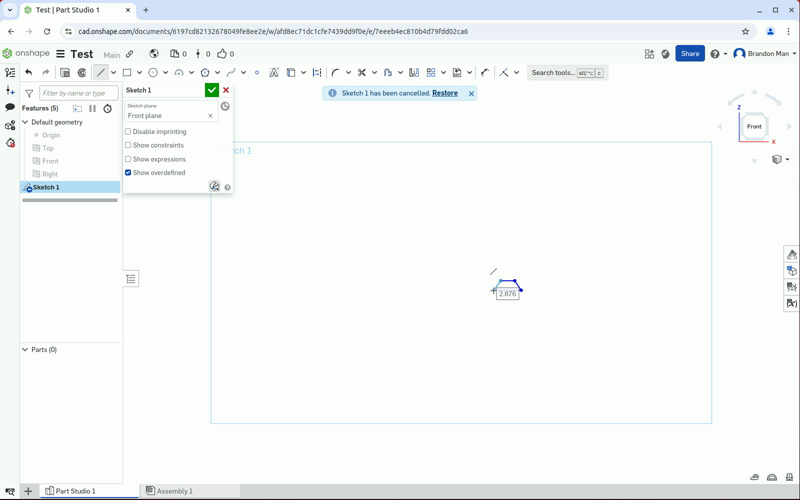
key_up(shift)
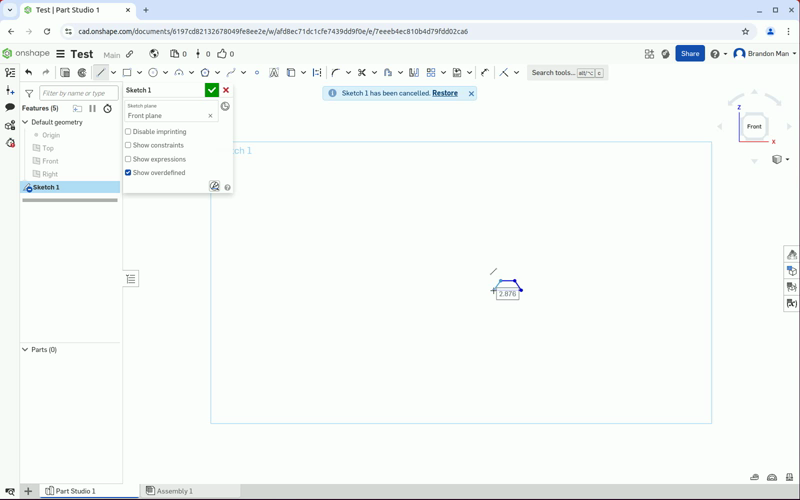
click(493, 290)
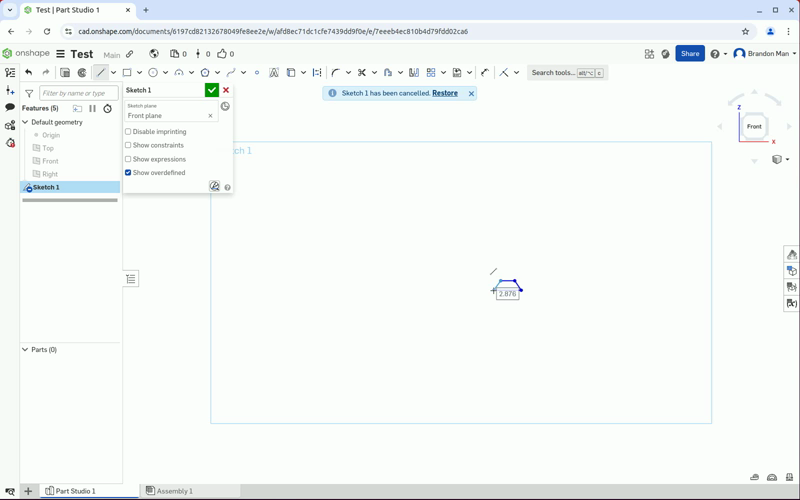
key(esc)
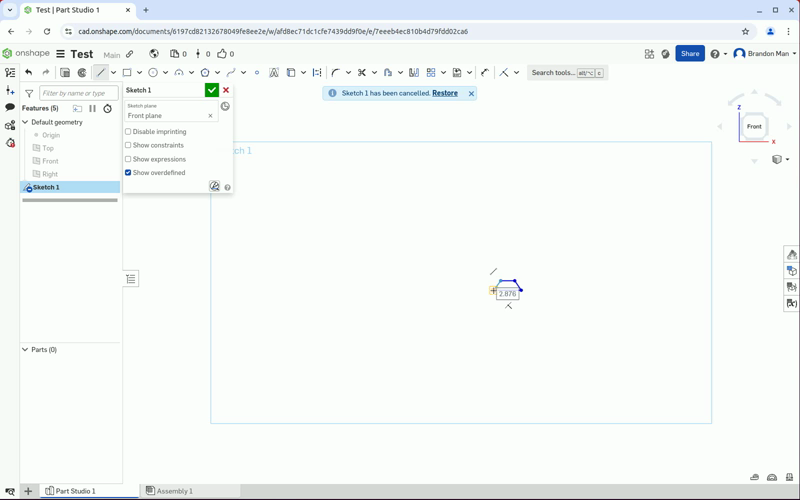
mouse_move(515, 286)
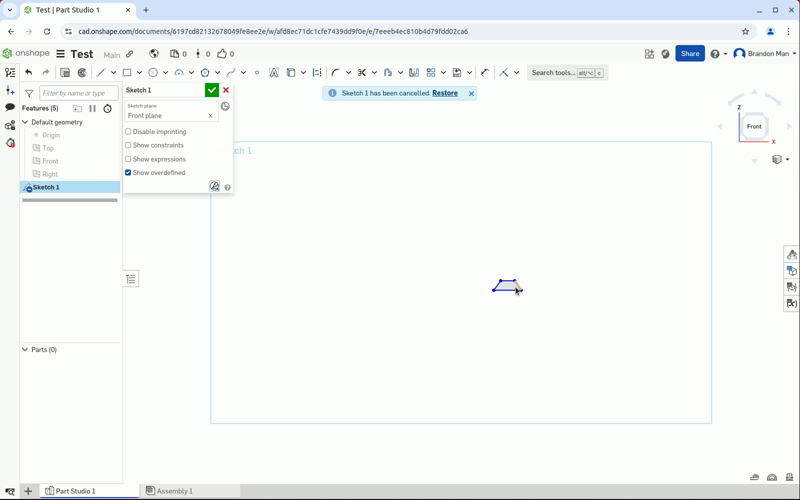
scroll(6)
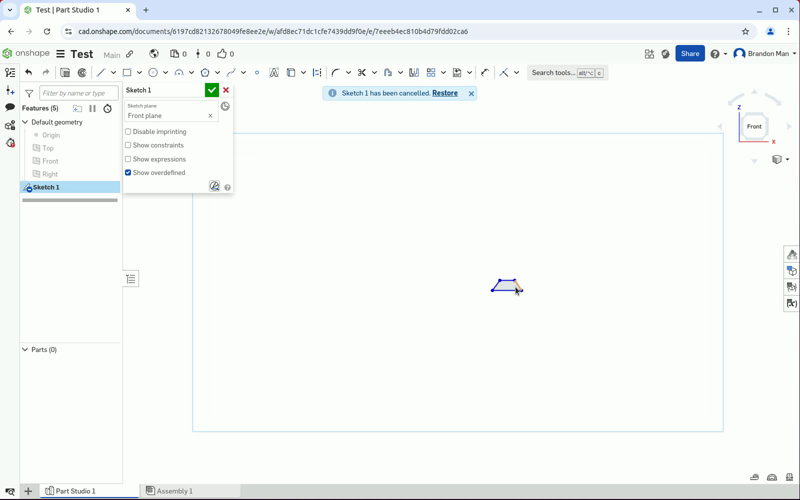
scroll(6)
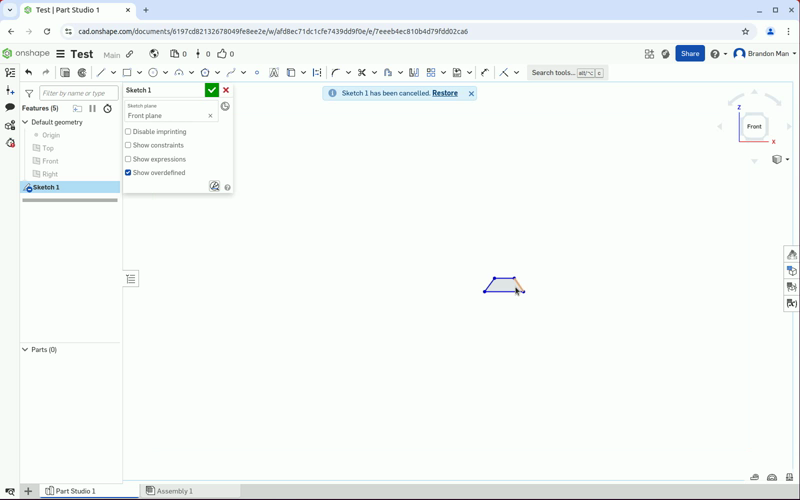
scroll(6)
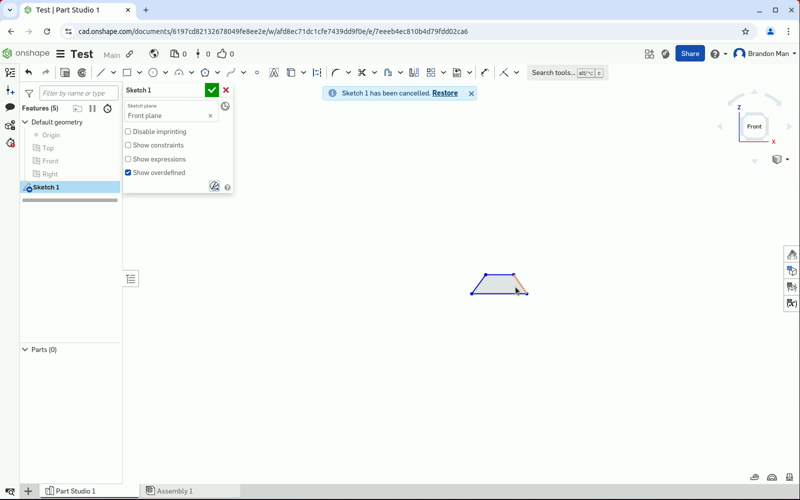
scroll(6)
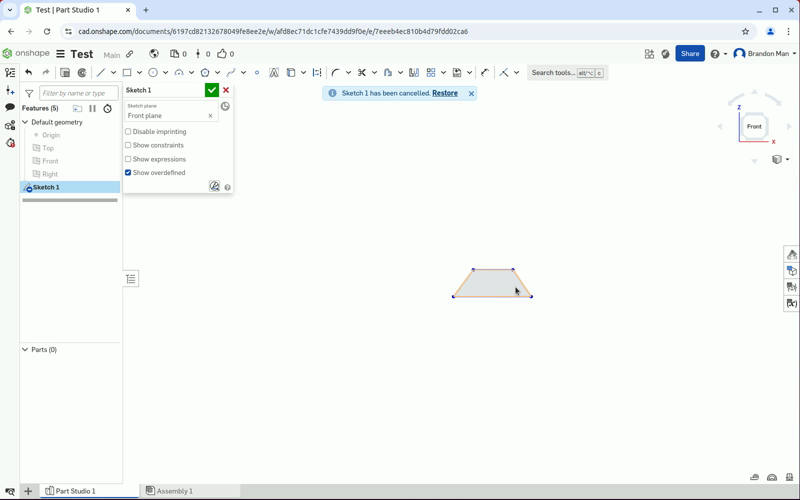
scroll(6)
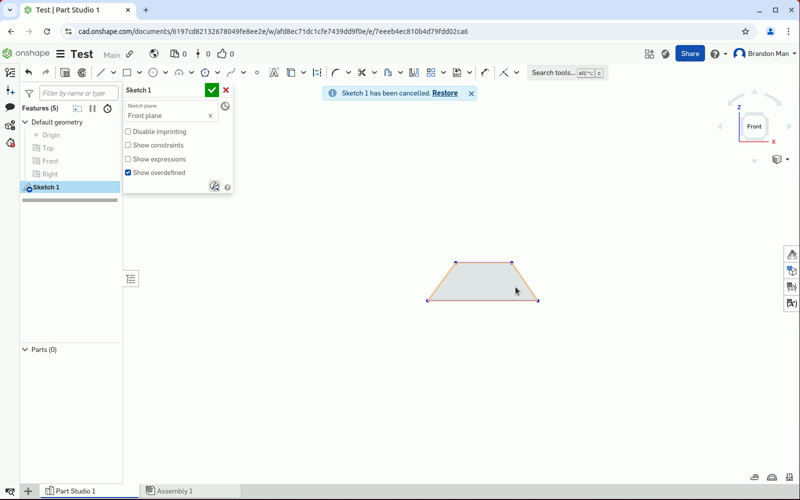
scroll(6)
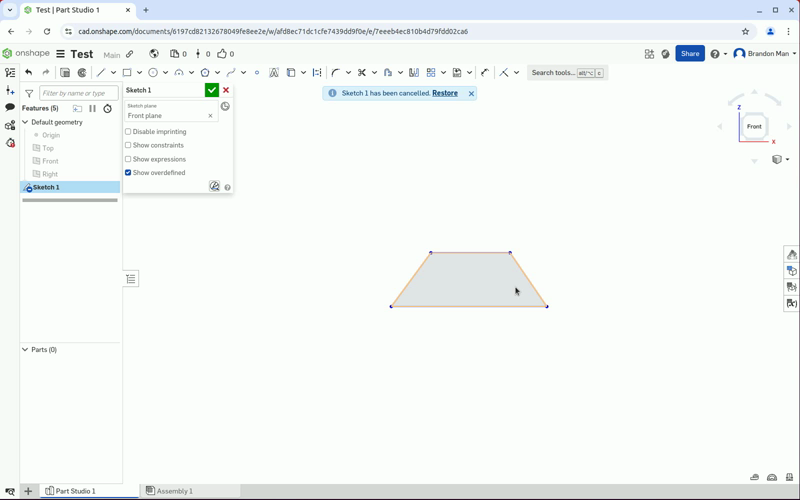
scroll(6)
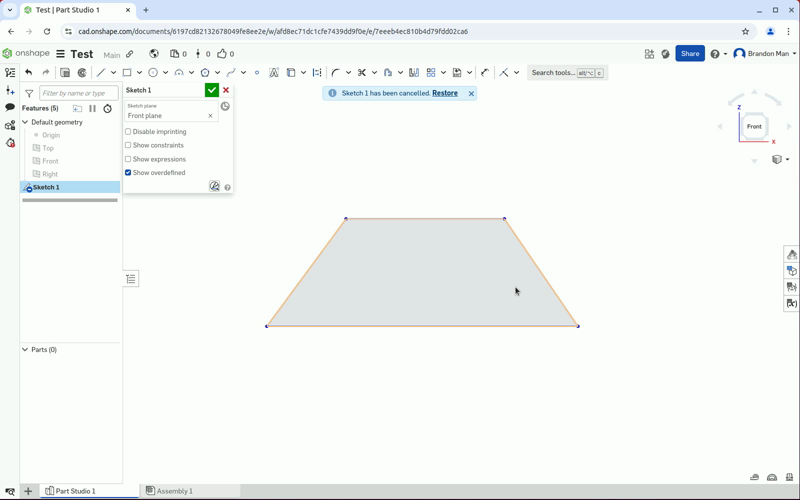
click(515, 286)
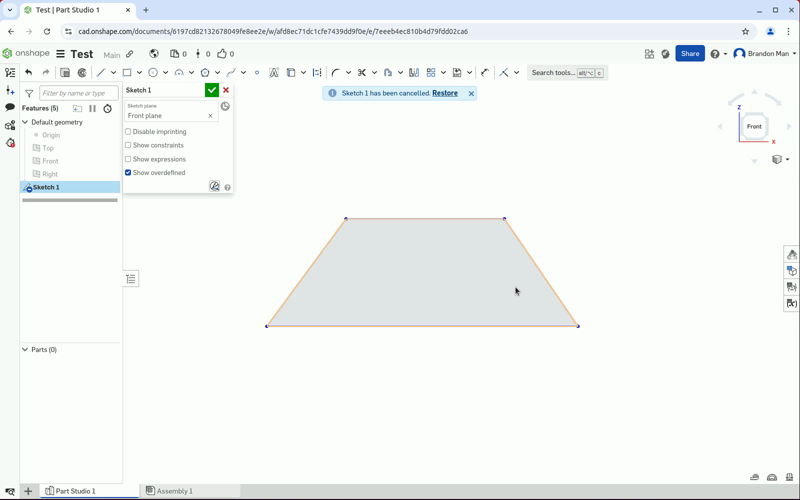
scroll(-6)
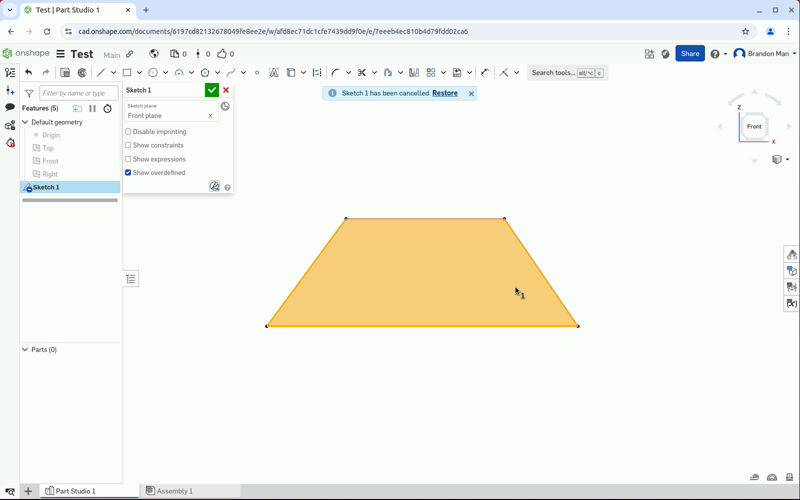
scroll(-6)
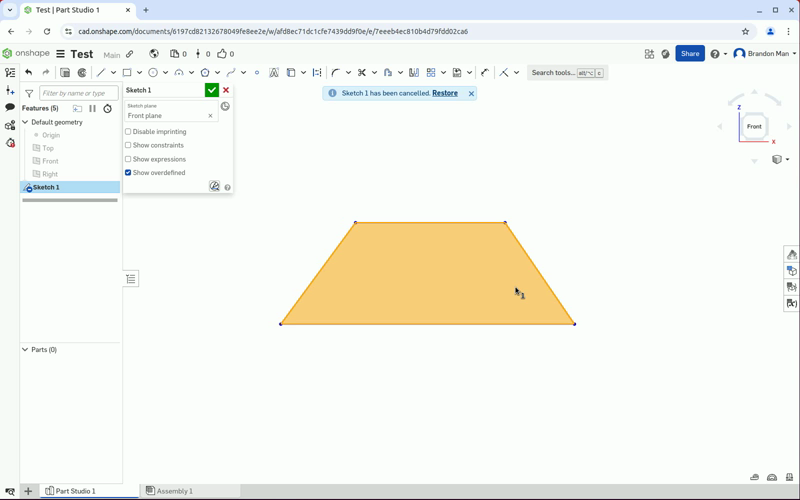
scroll(-6)
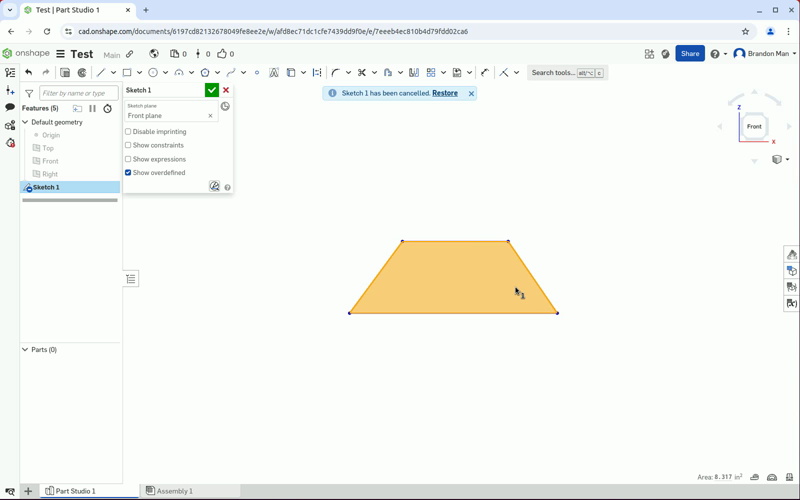
scroll(-6)
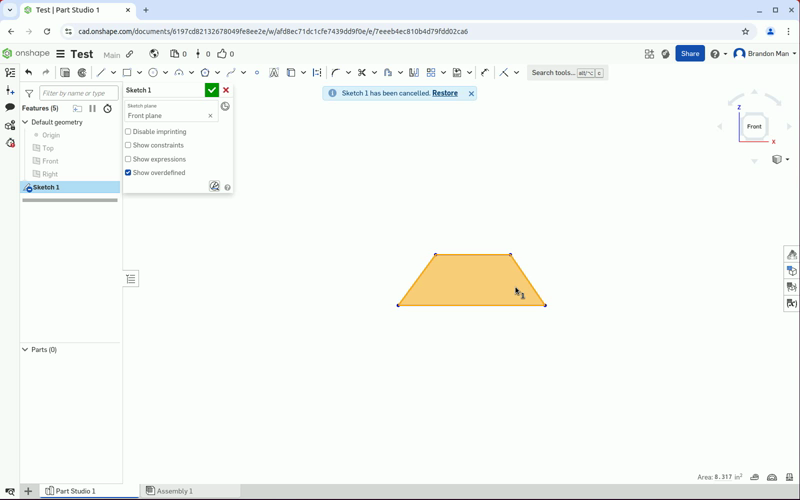
scroll(-6)
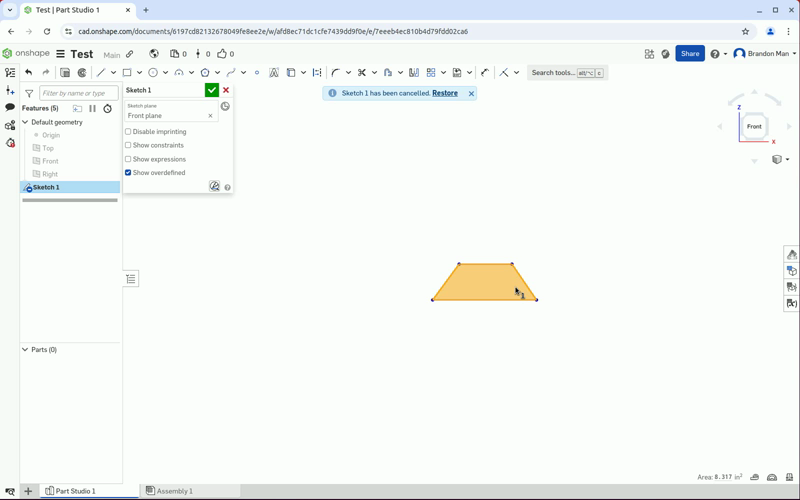
scroll(-6)
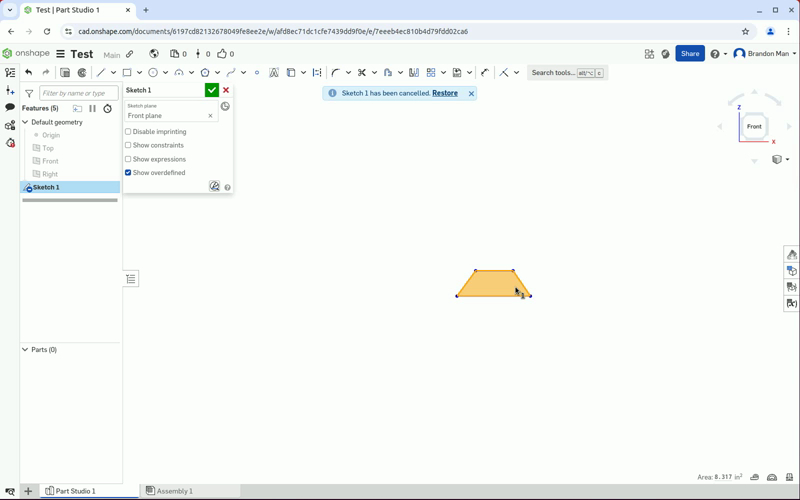
scroll(-6)
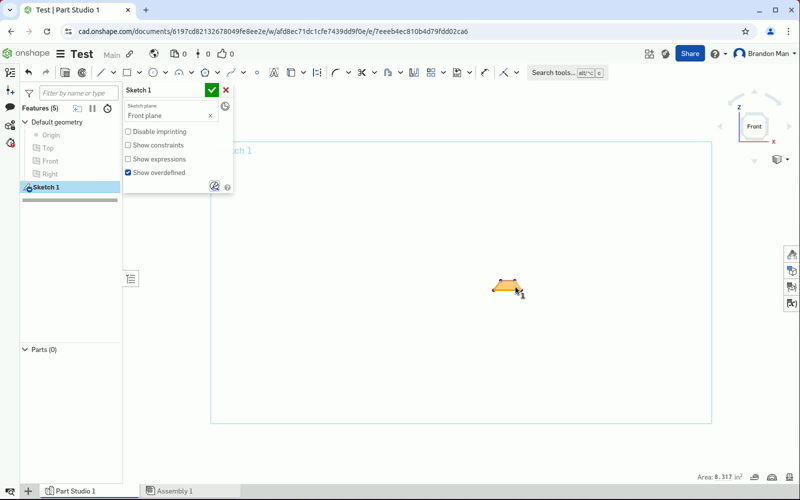
mouse_move(73, 352)
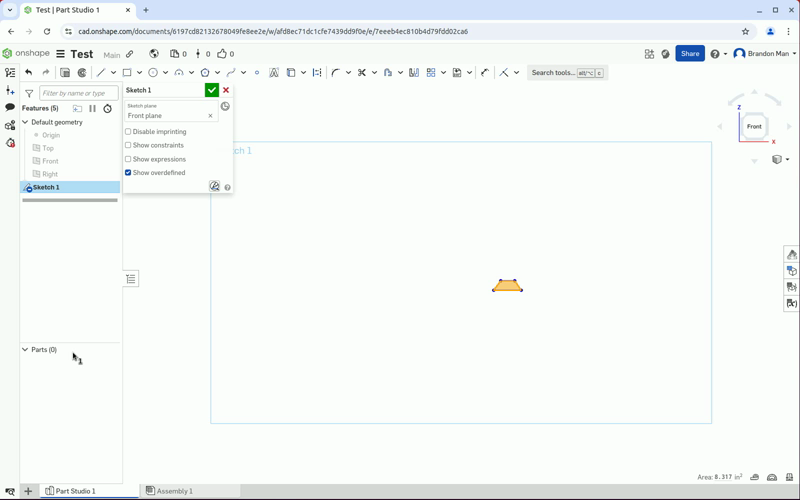
key(shift+y)
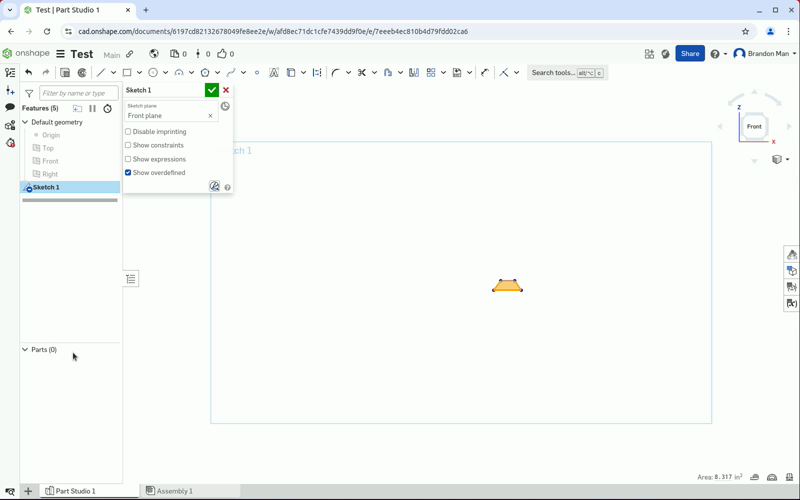
key(shift+e)
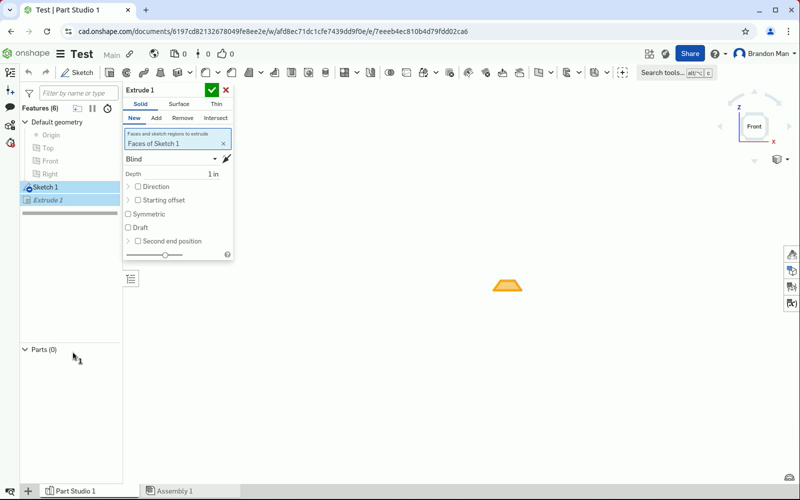
mouse_move(143, 106)
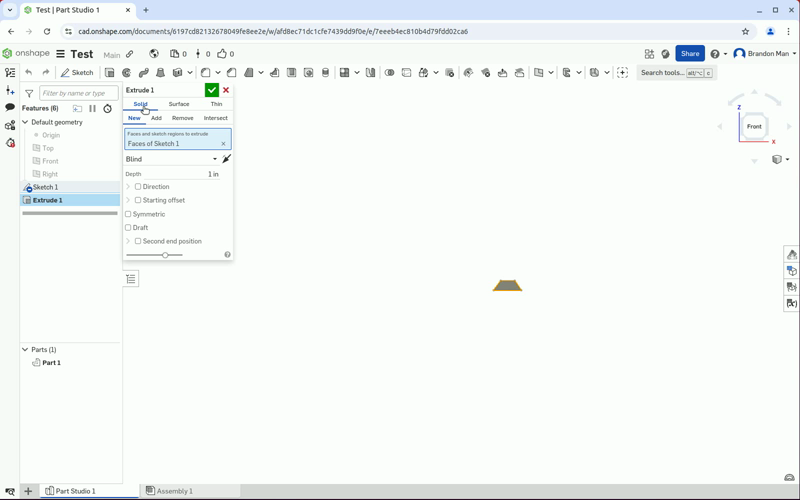
click(143, 106)
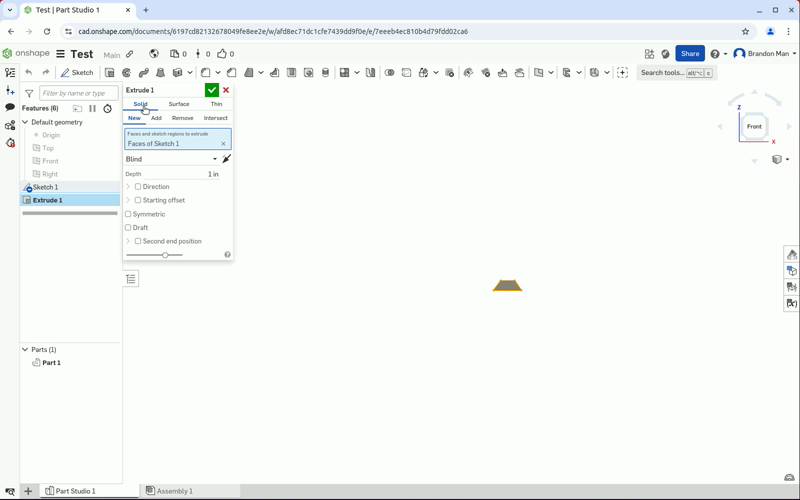
mouse_move(137, 120)
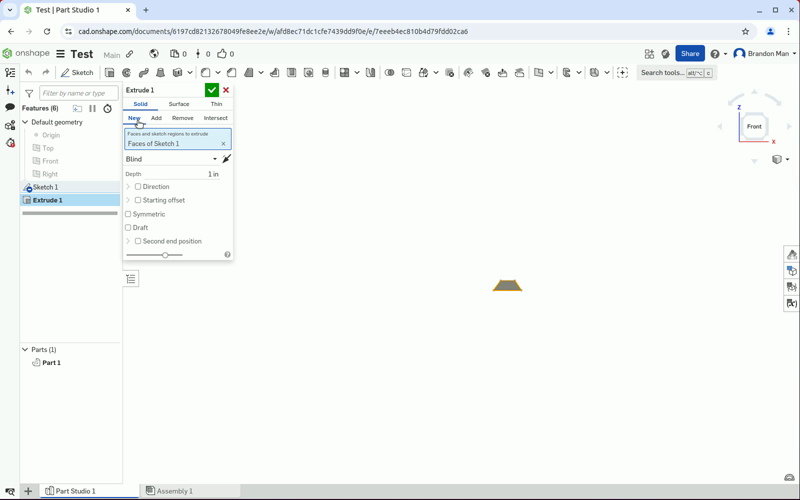
click(137, 120)
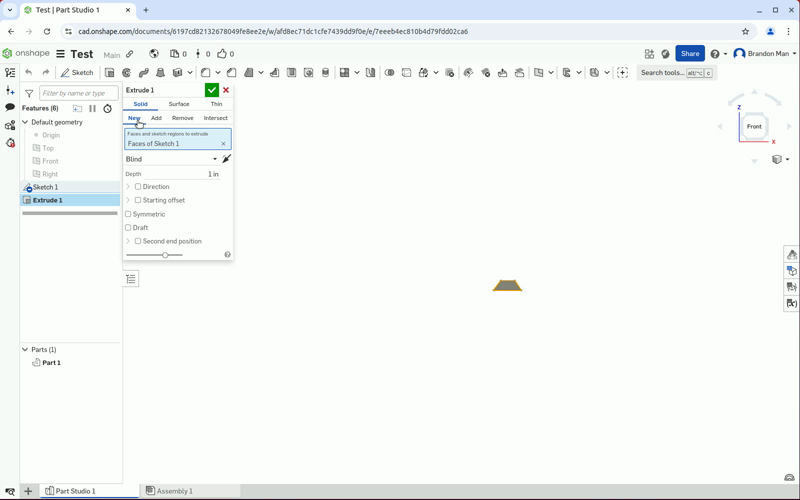
key(tab, 4)
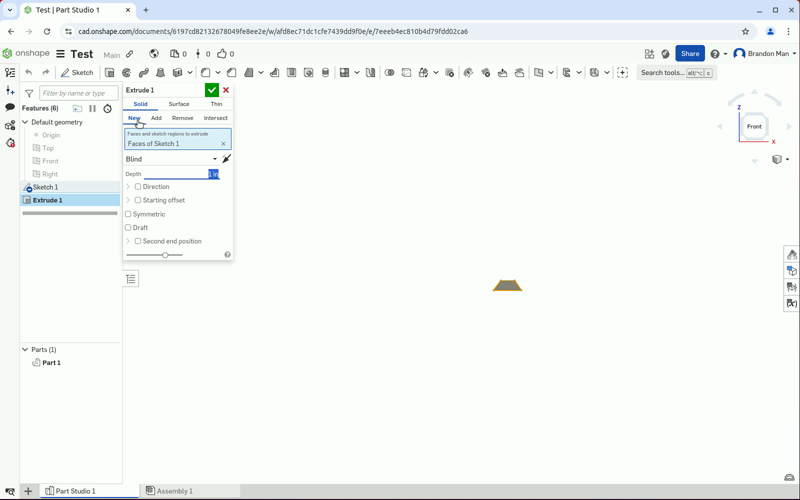
text(2.407)
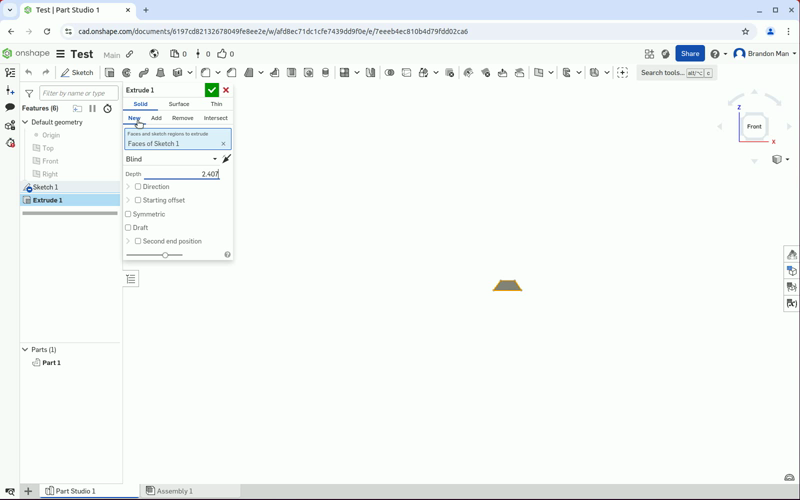
key(enter)
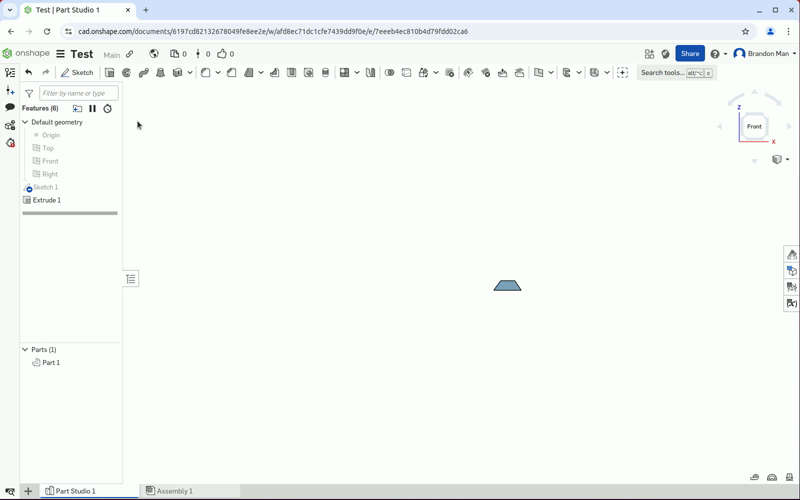
key(shift+h)
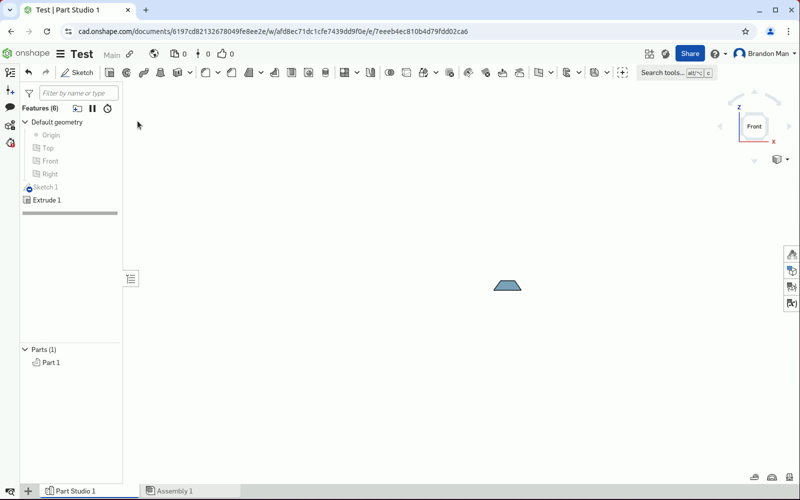
key(shift+h)
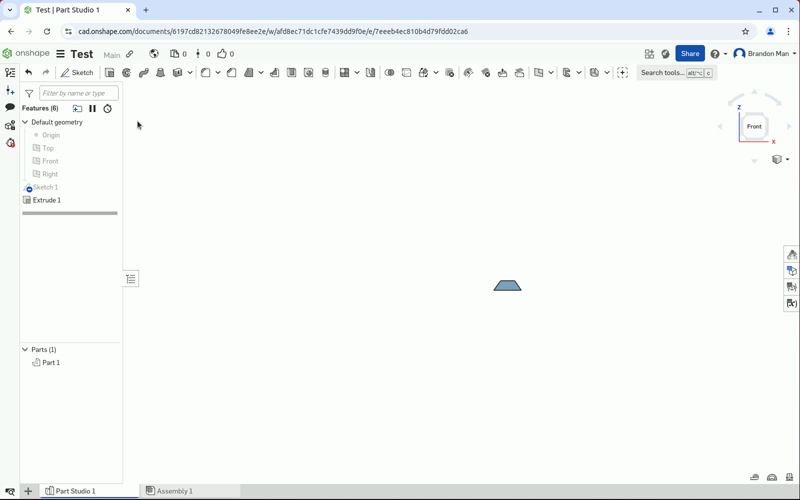
mouse_move(73, 189)
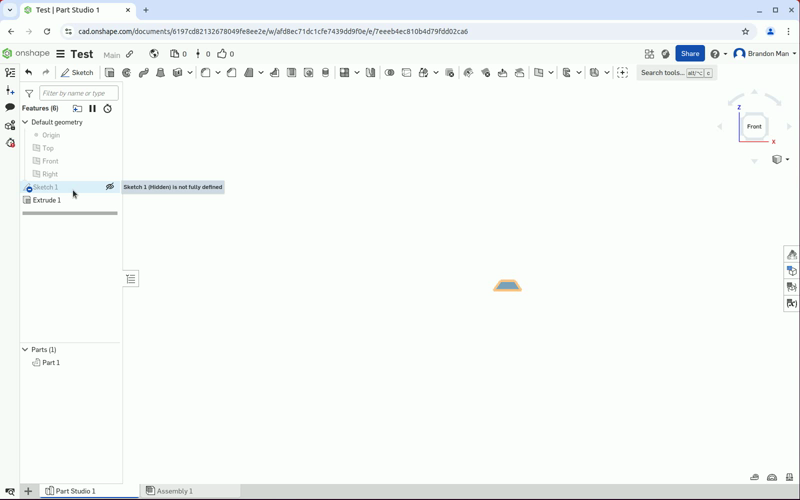
click(73, 189)
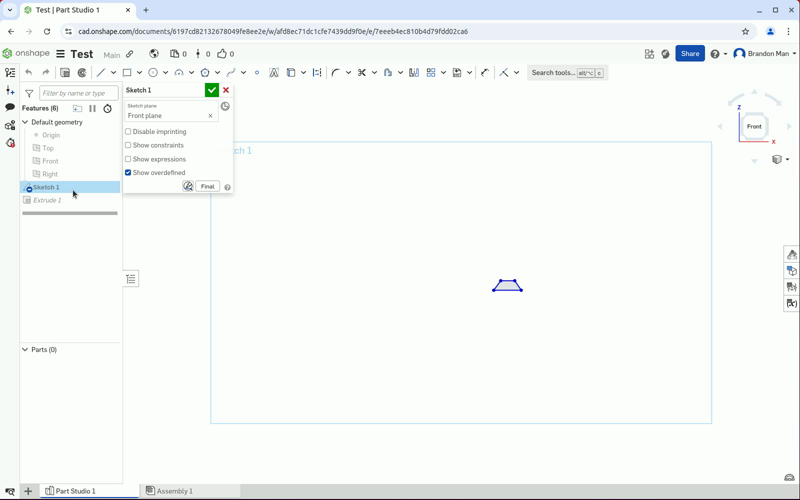
mouse_move(229, 92)
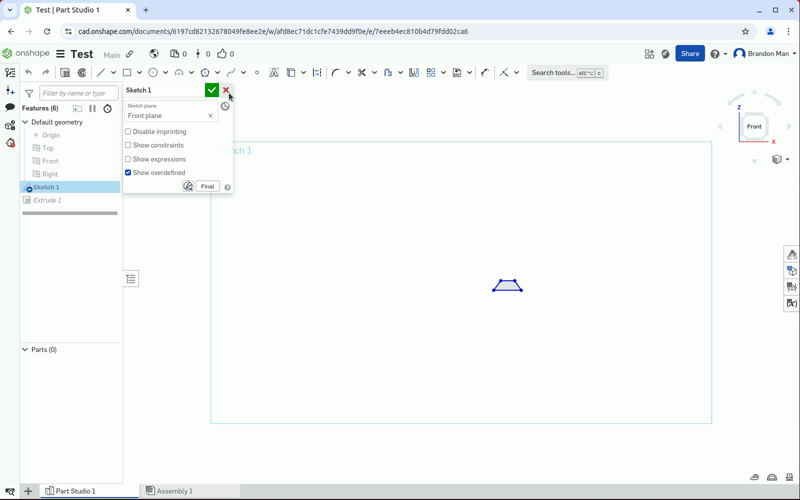
click(229, 92)
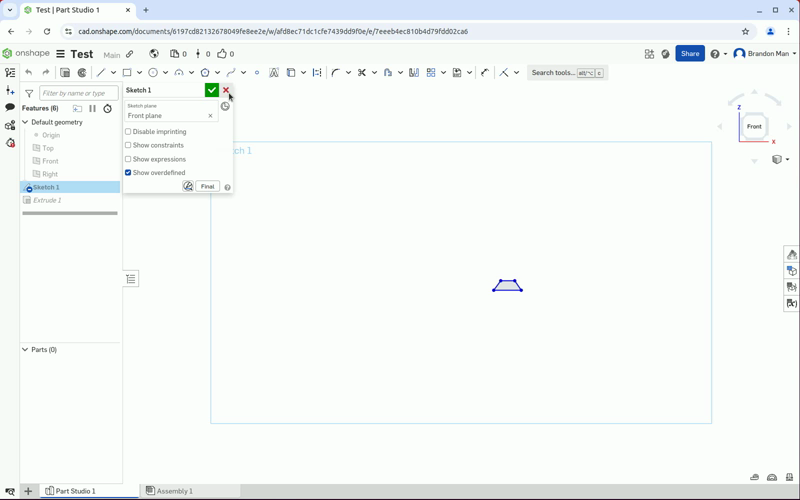
key(shift+s)
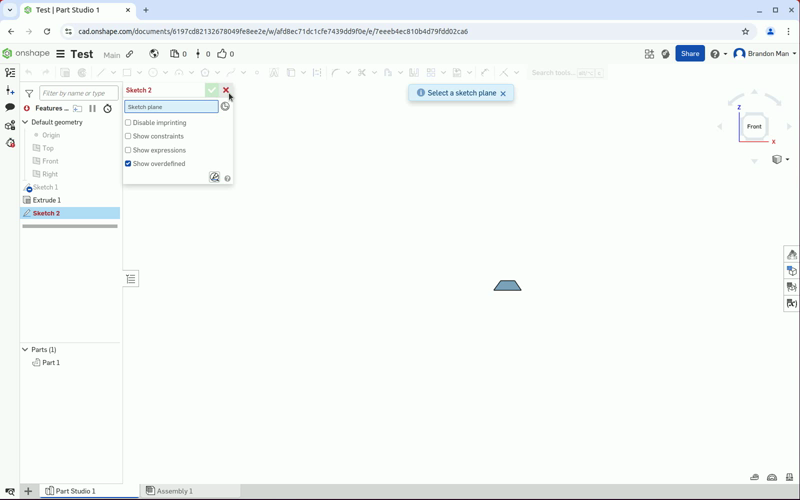
mouse_move(73, 163)
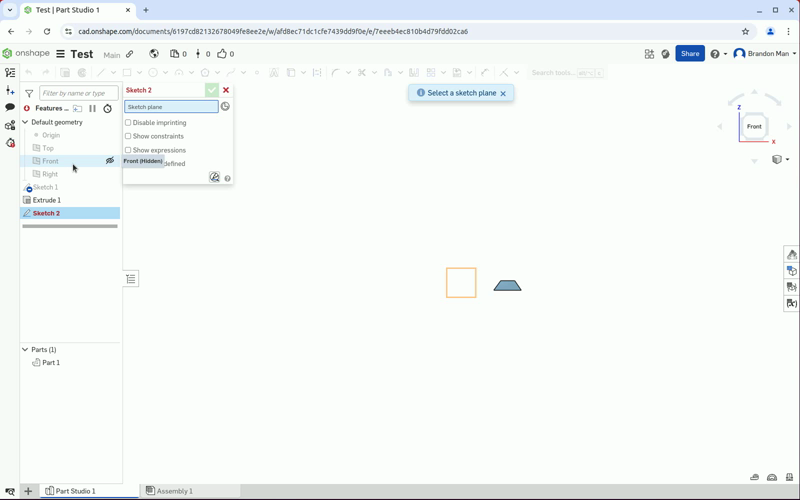
click(73, 163)
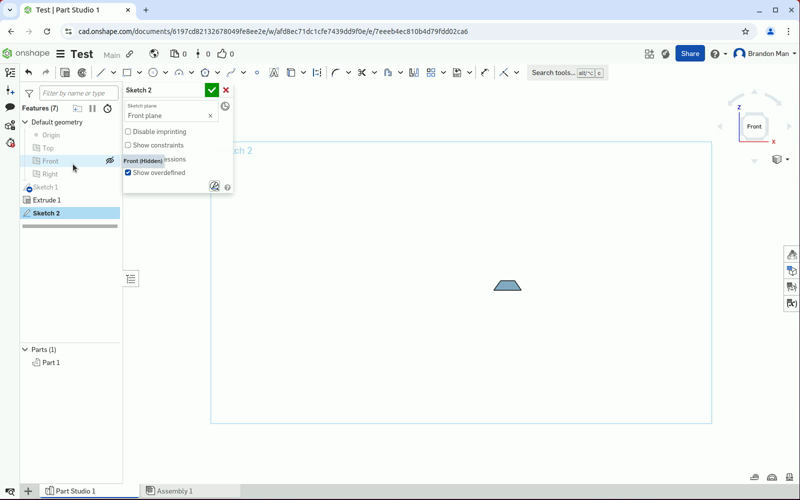
mouse_move(73, 352)
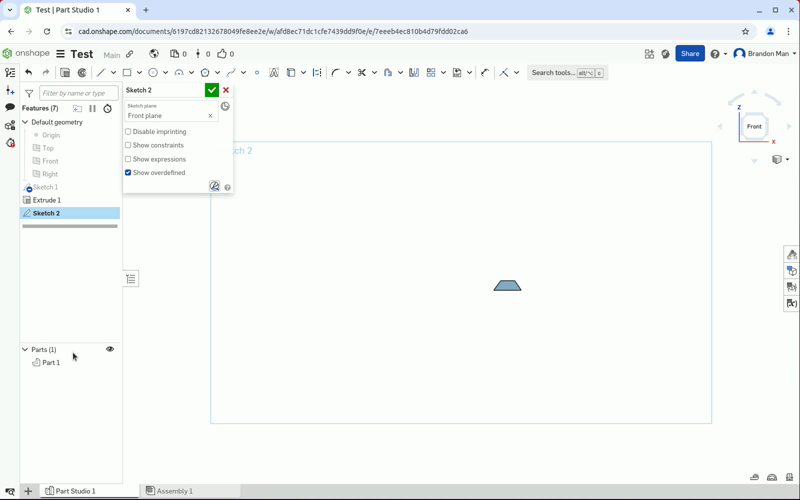
key(y)
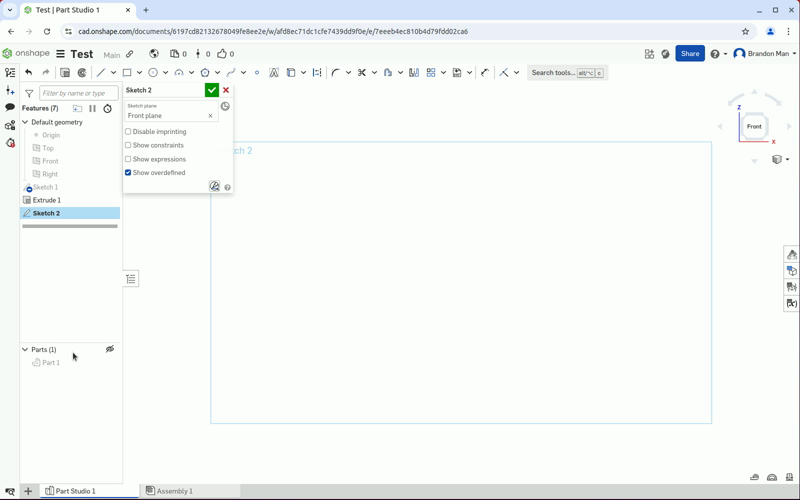
key(l)
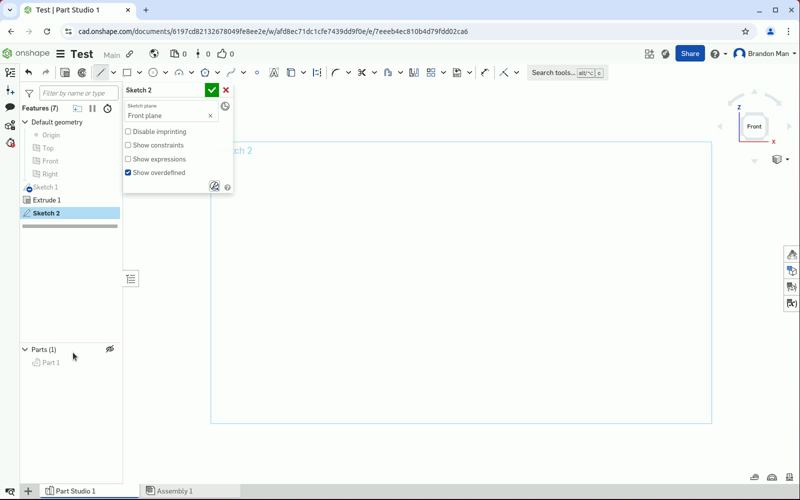
key_down(shift)
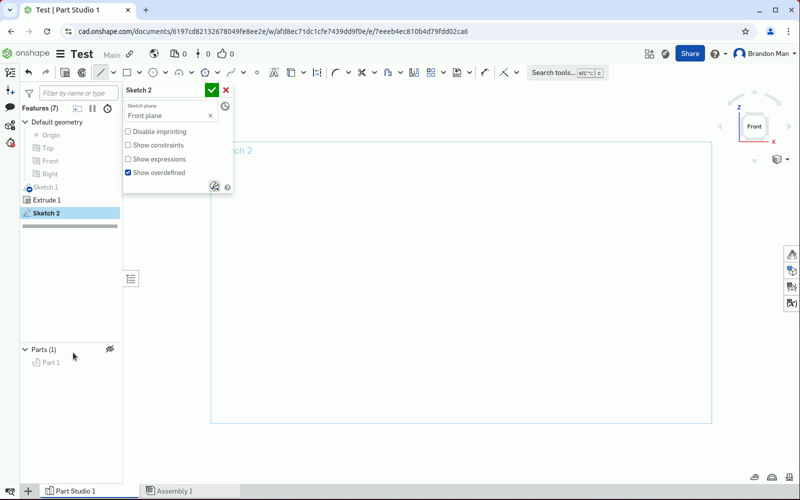
mouse_move(500, 280)
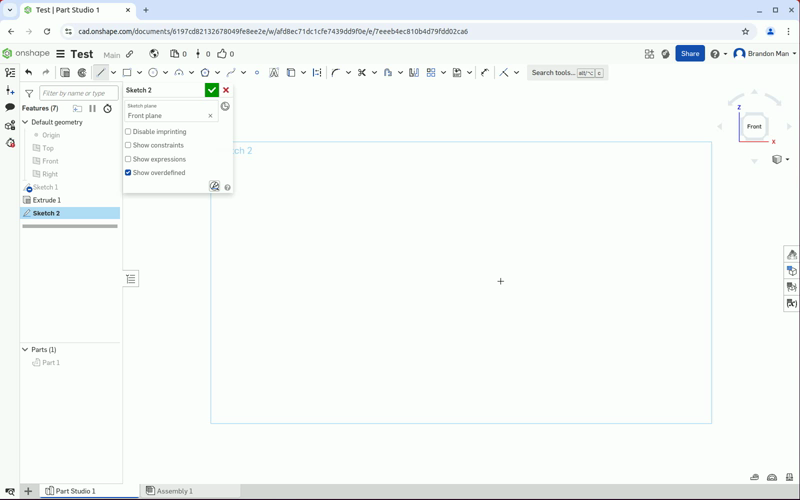
click(500, 280)
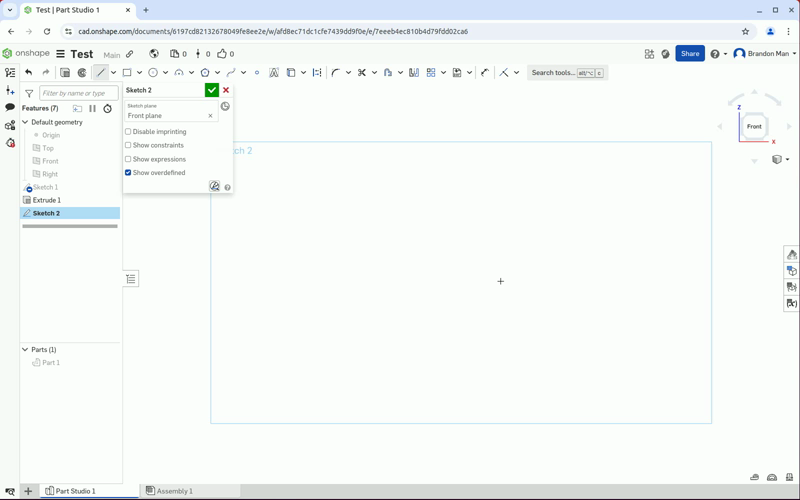
key_up(shift)
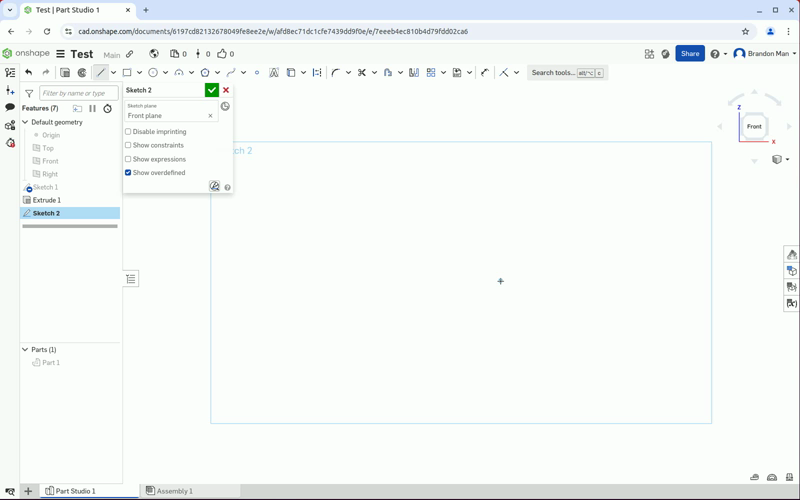
key_down(shift)
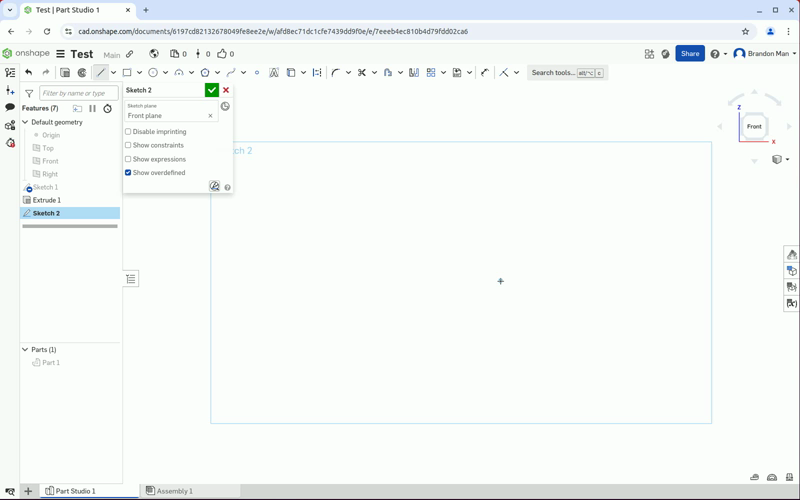
mouse_move(530, 280)
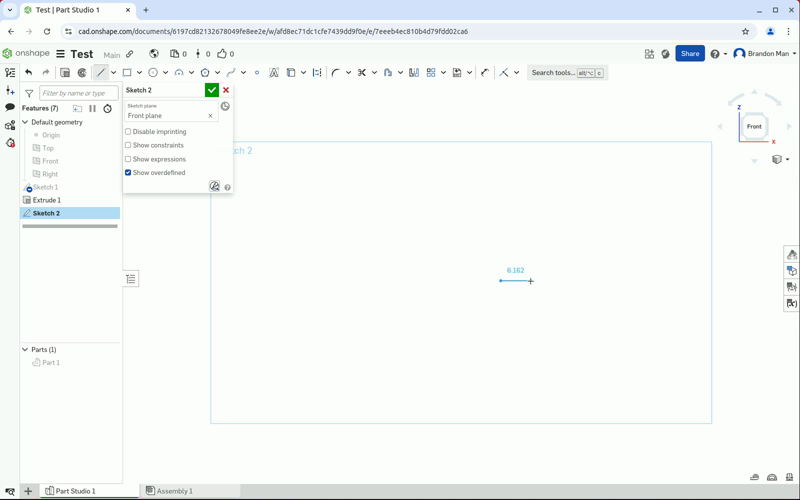
mouse_move(514, 280)
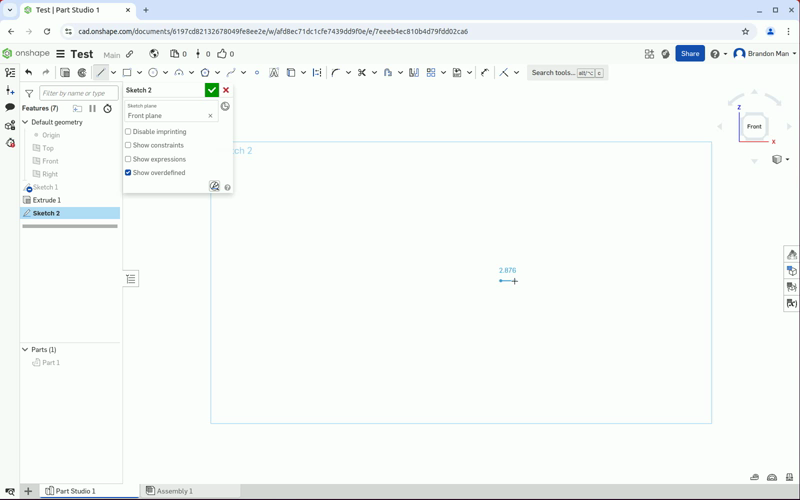
click(514, 280)
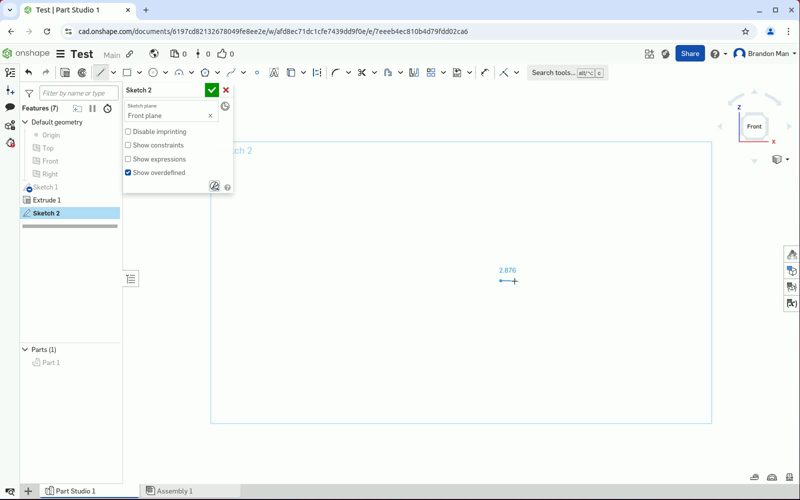
key_up(shift)
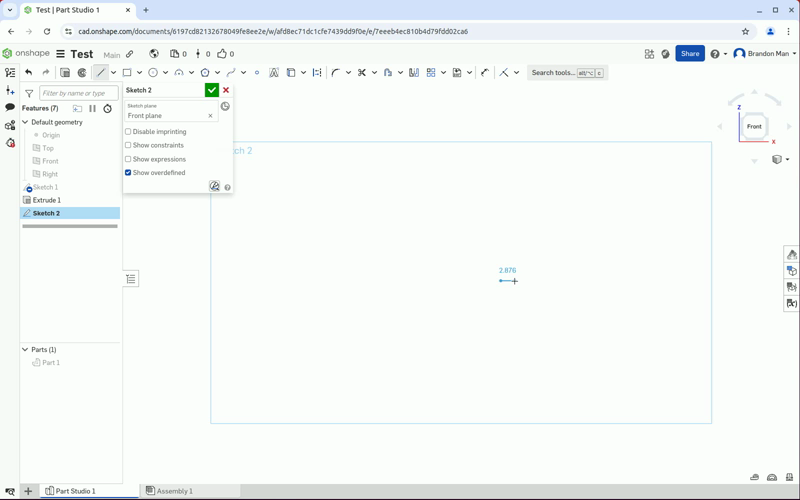
key_down(shift)
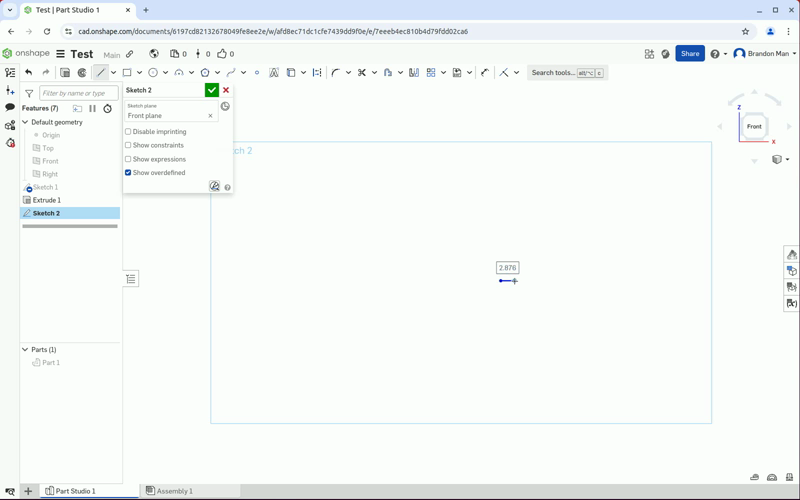
mouse_move(544, 280)
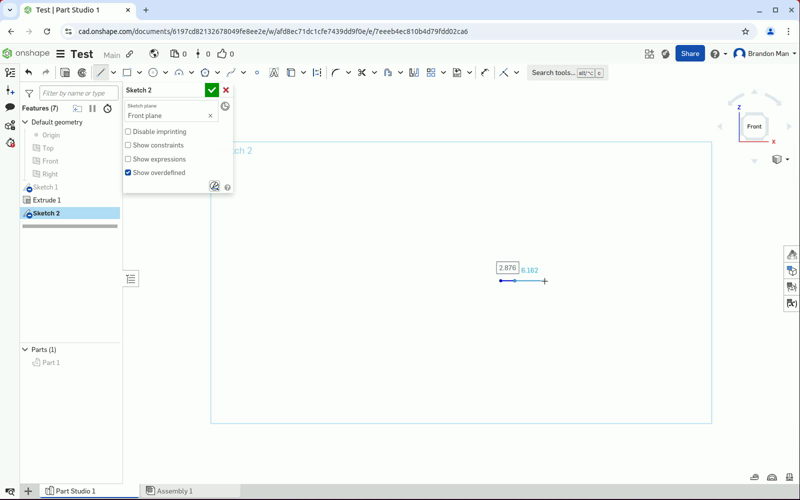
mouse_move(507, 271)
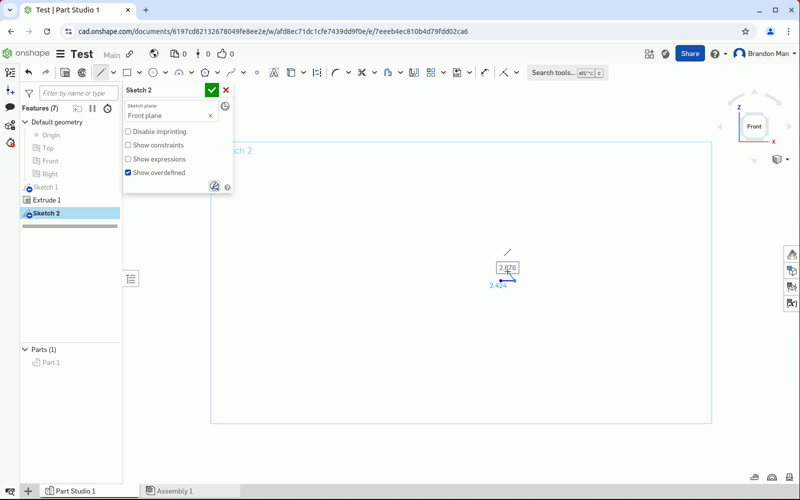
click(507, 271)
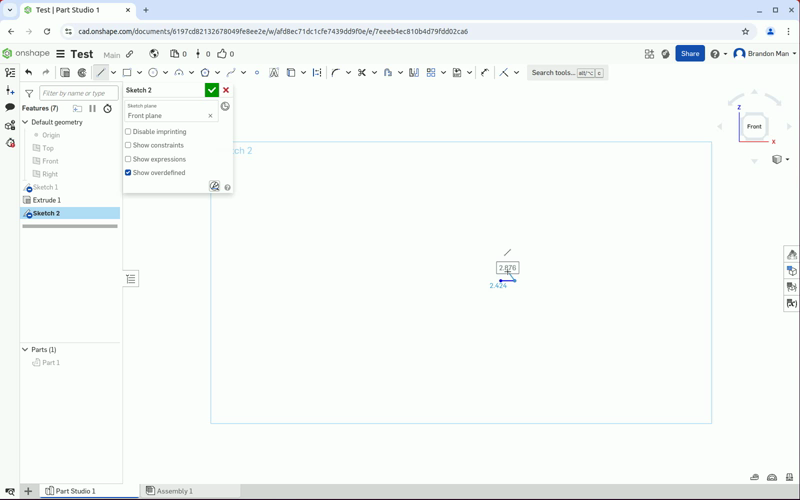
key_up(shift)
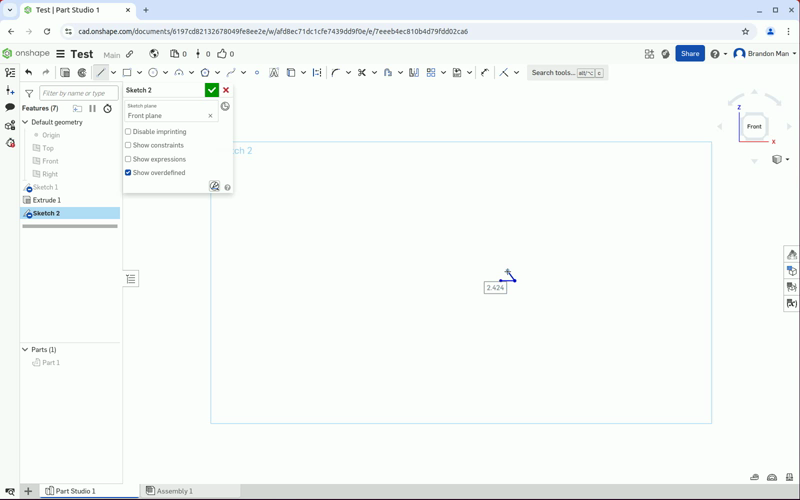
mouse_move(537, 271)
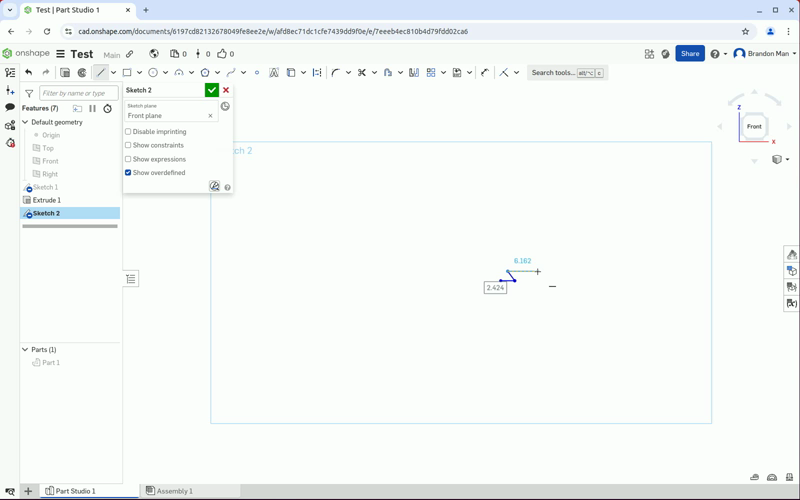
key_down(shift)
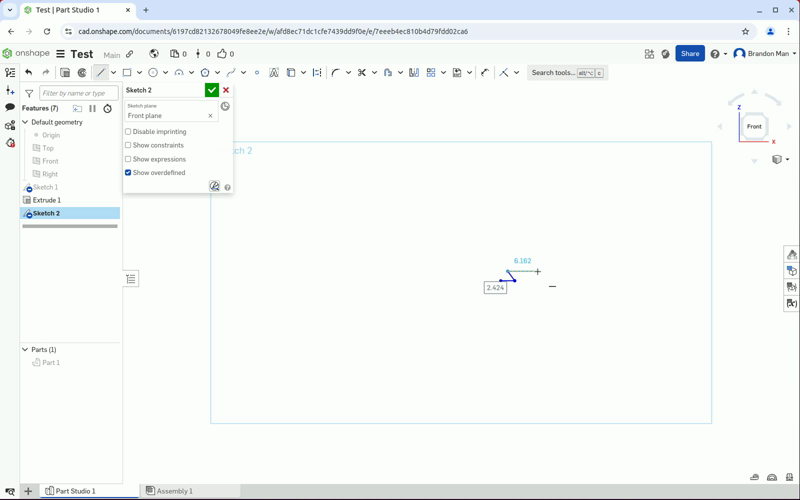
mouse_move(500, 280)
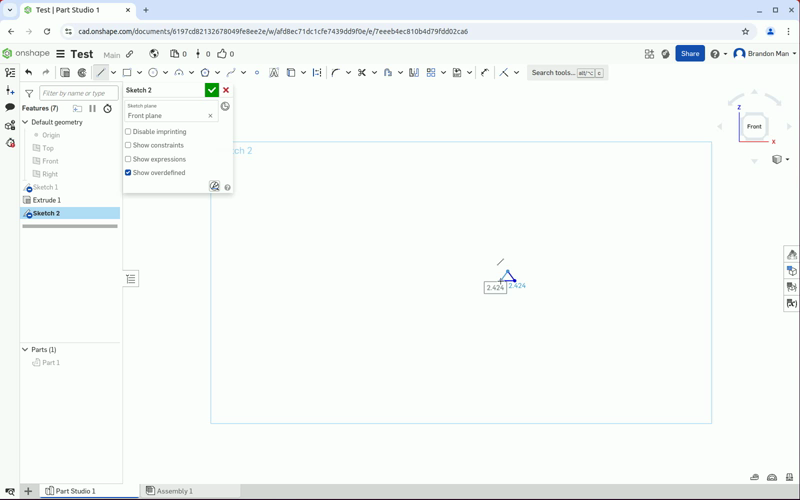
key_up(shift)
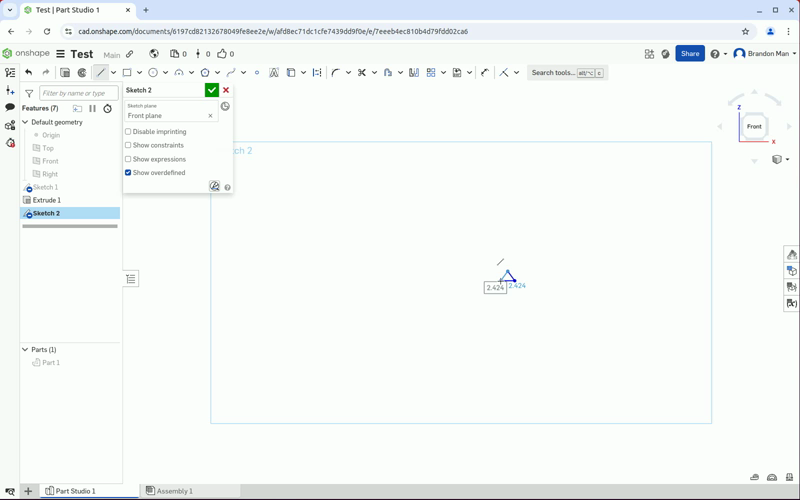
click(500, 280)
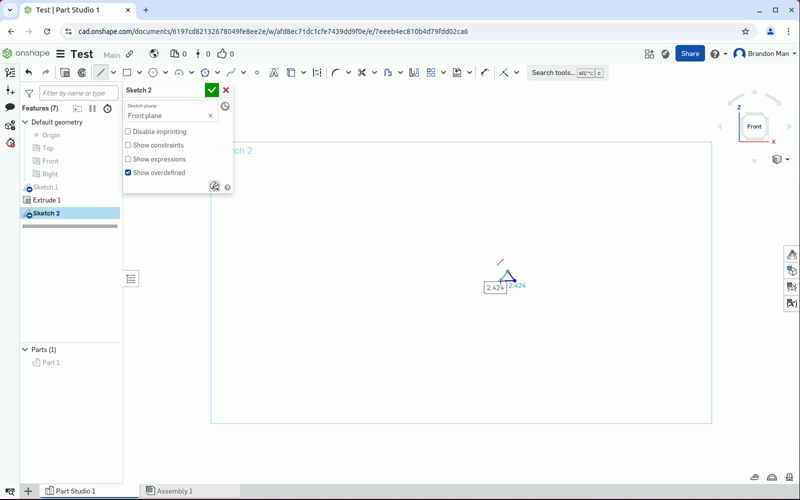
key(esc)
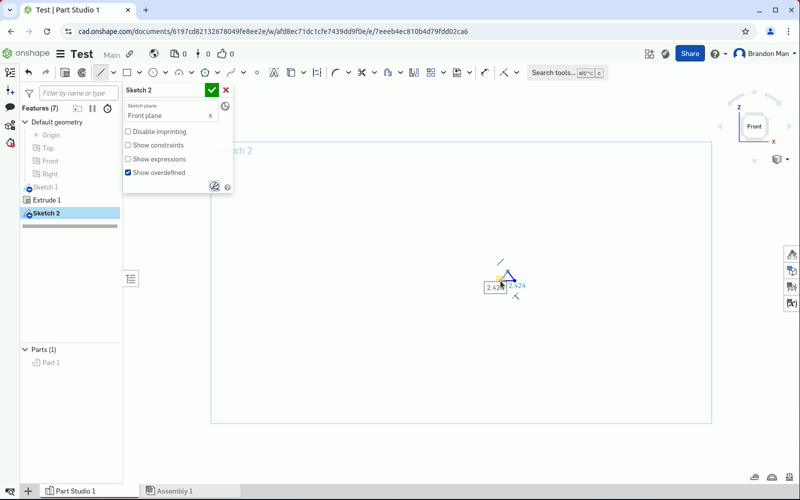
mouse_move(508, 280)
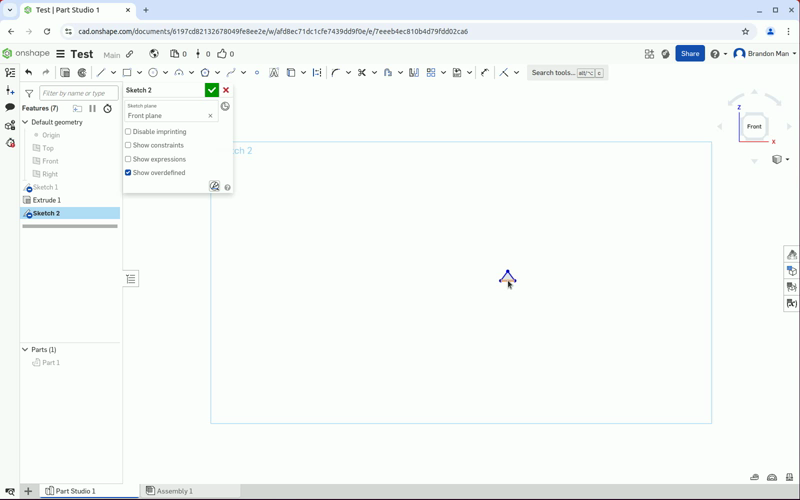
scroll(6)
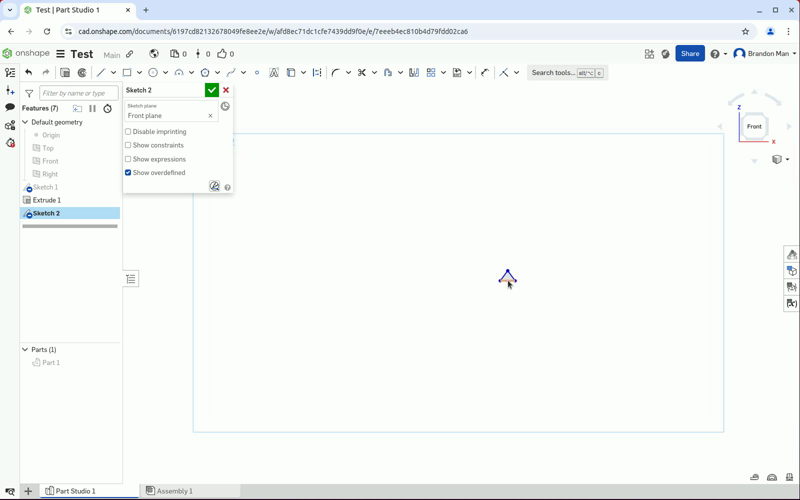
scroll(6)
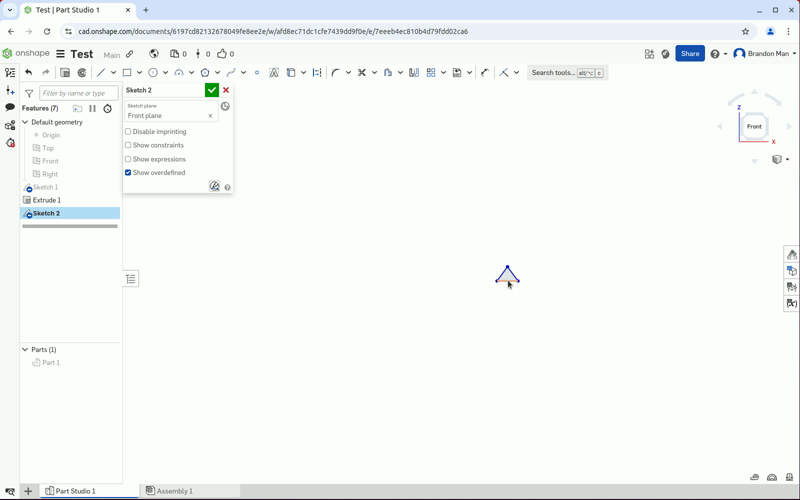
scroll(6)
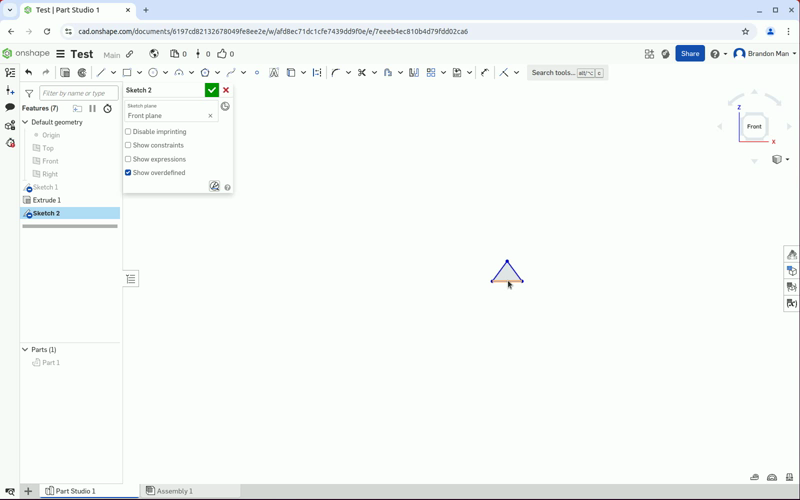
scroll(6)
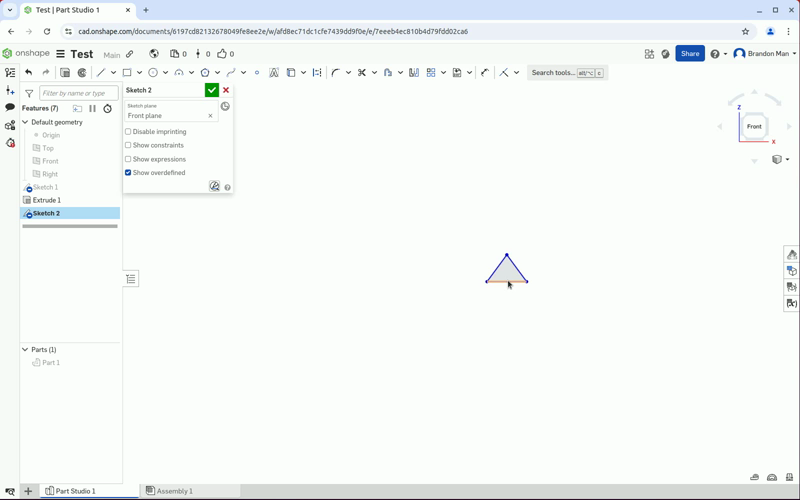
scroll(6)
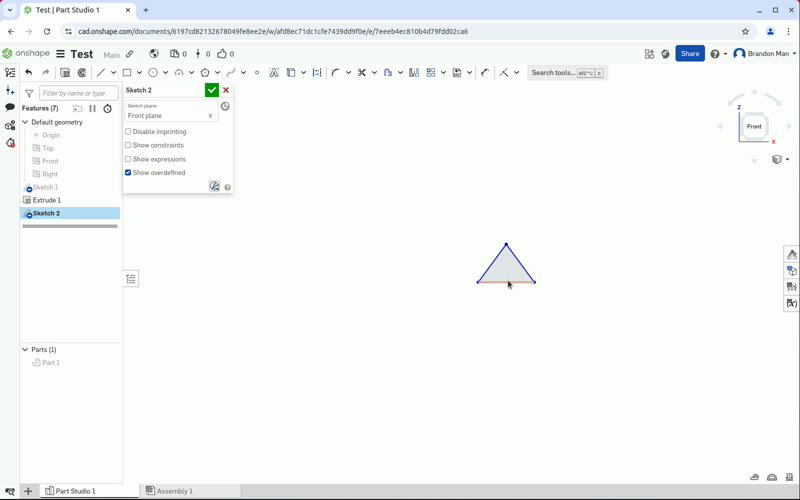
scroll(6)
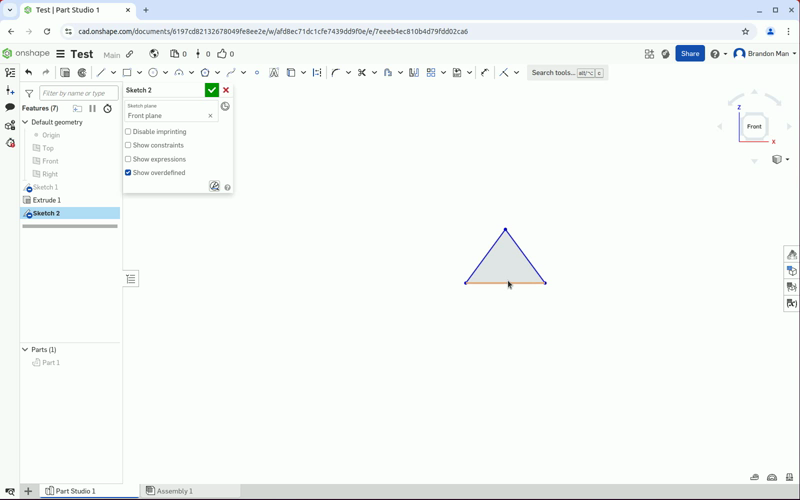
scroll(6)
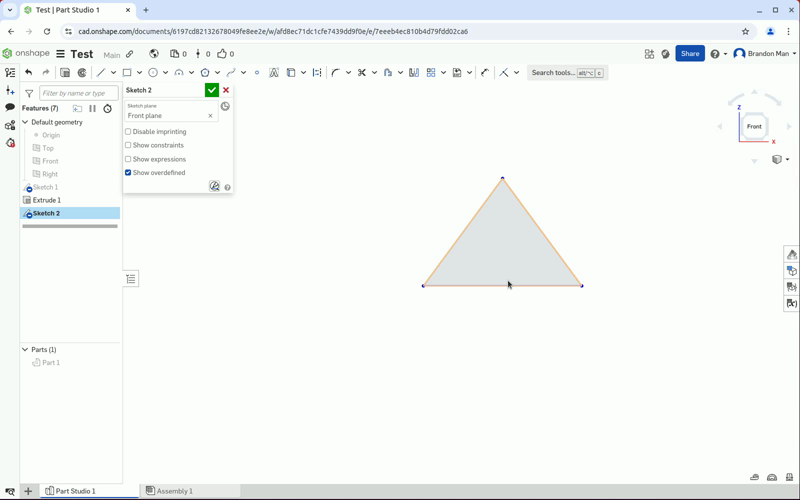
click(508, 280)
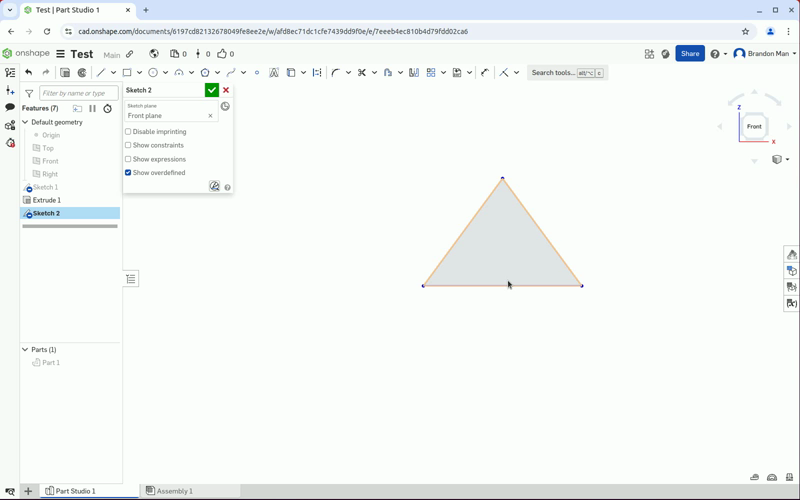
scroll(-6)
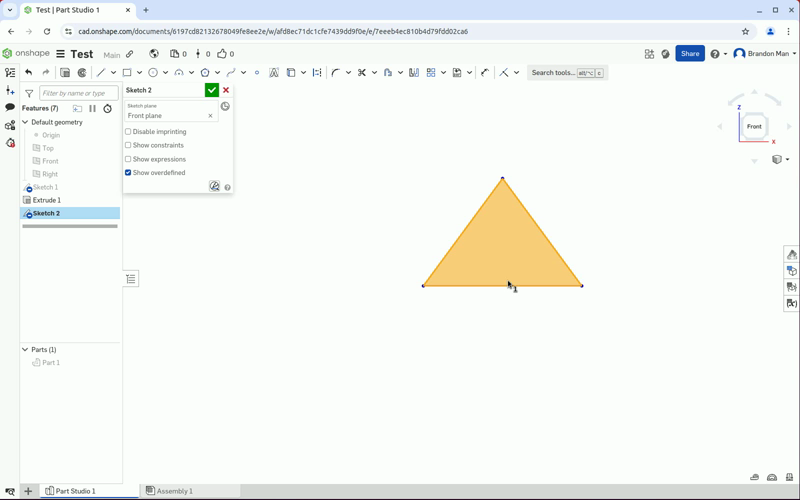
scroll(-6)
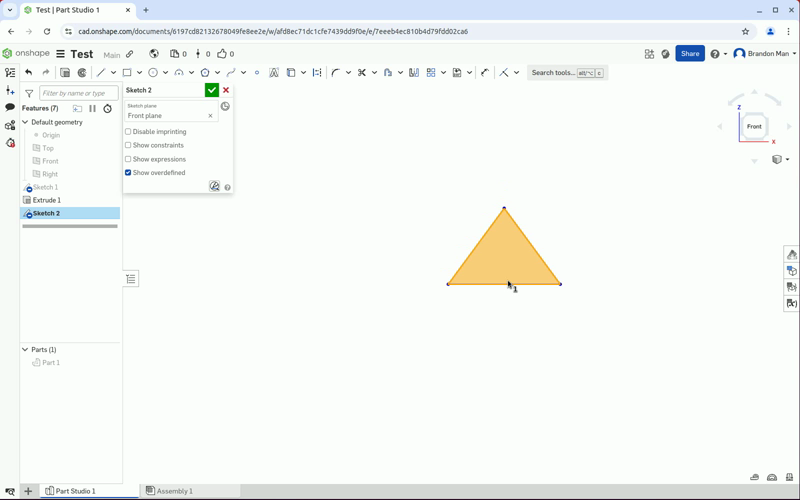
scroll(-6)
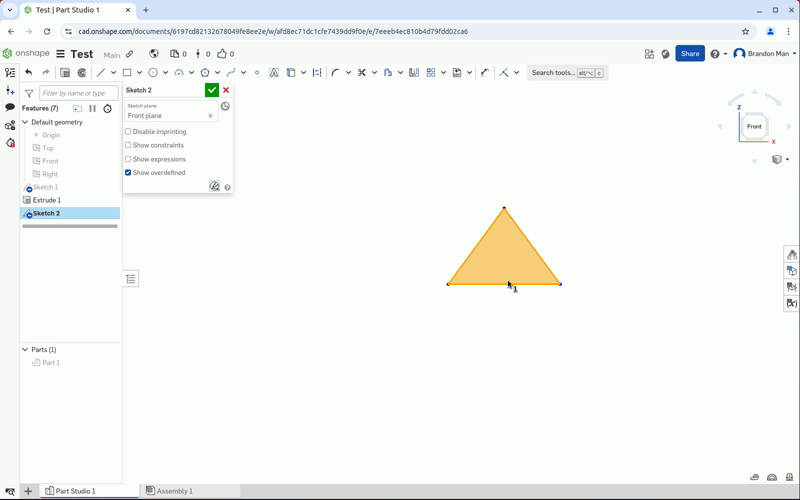
scroll(-6)
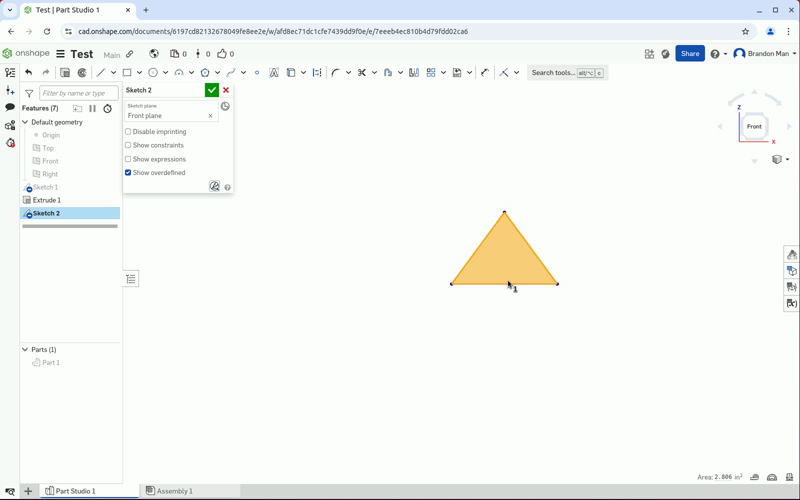
scroll(-6)
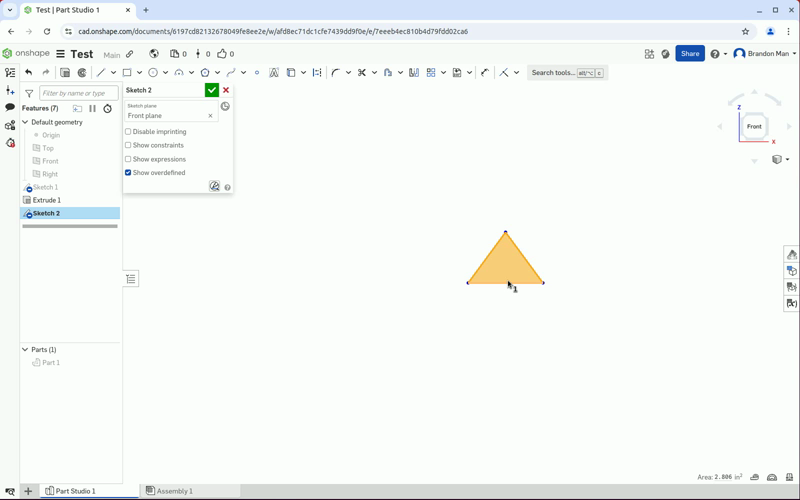
scroll(-6)
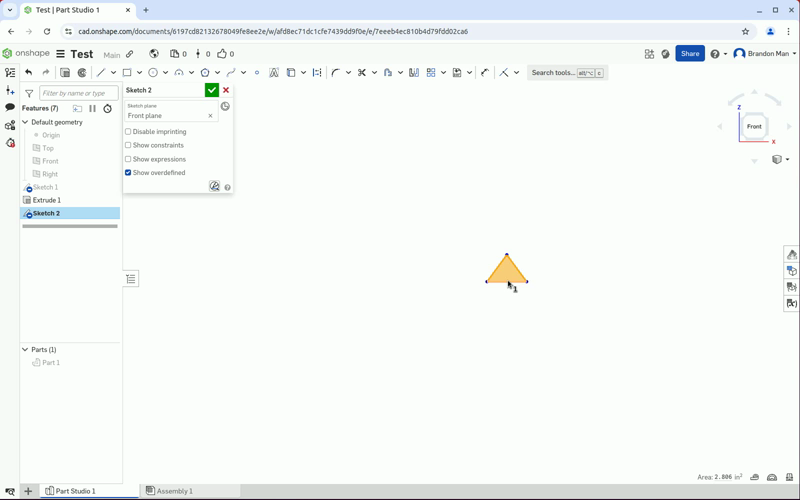
scroll(-6)
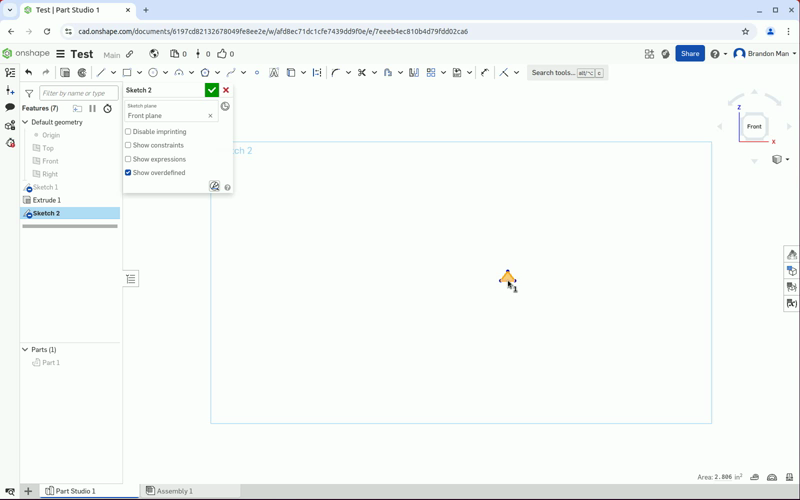
mouse_move(73, 352)
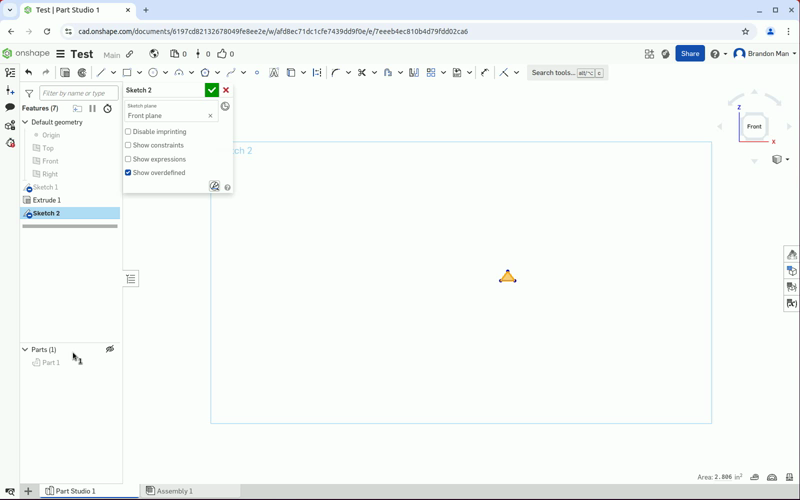
key(shift+y)
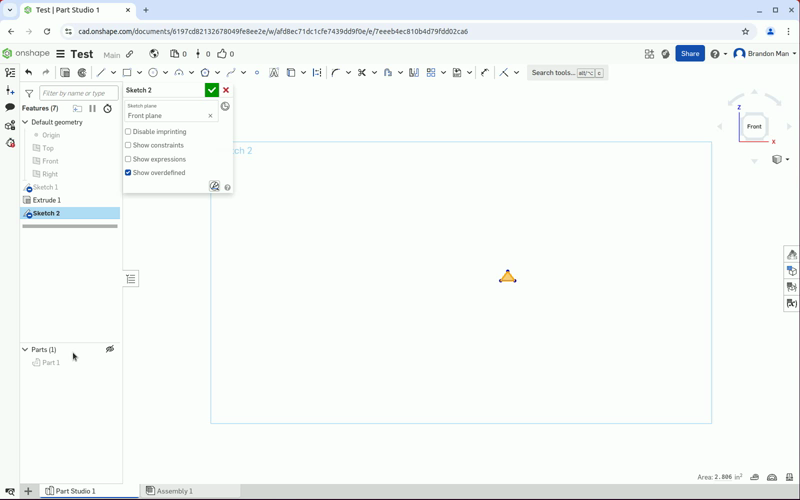
key(shift+e)
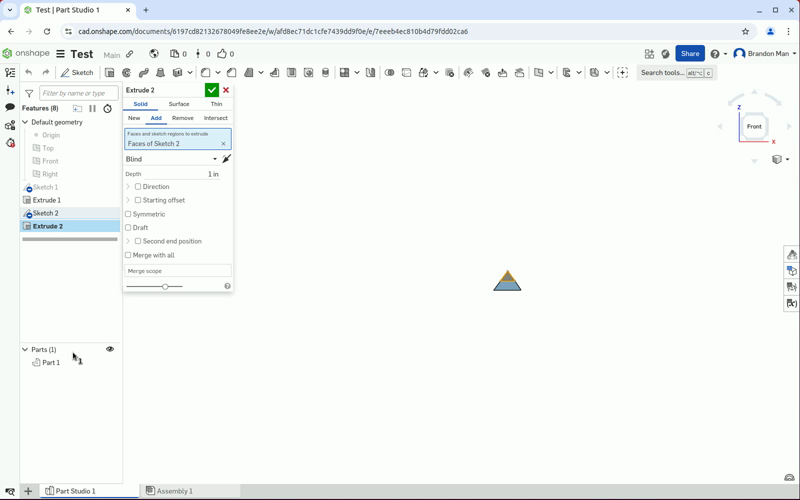
mouse_move(143, 106)
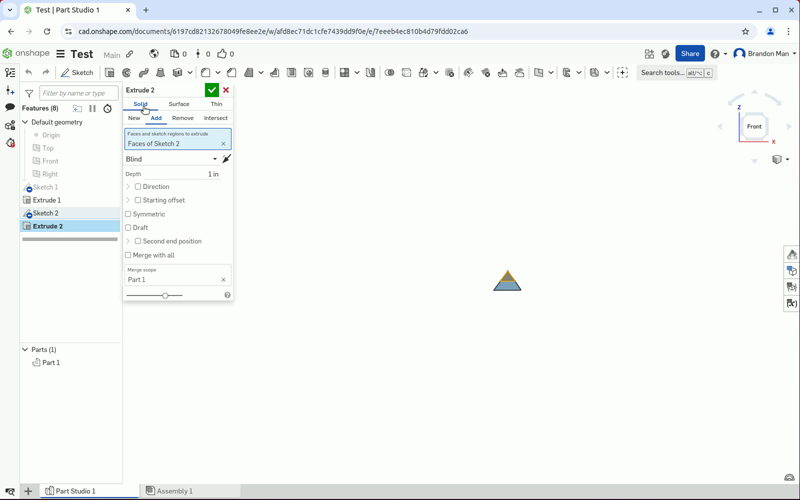
click(143, 106)
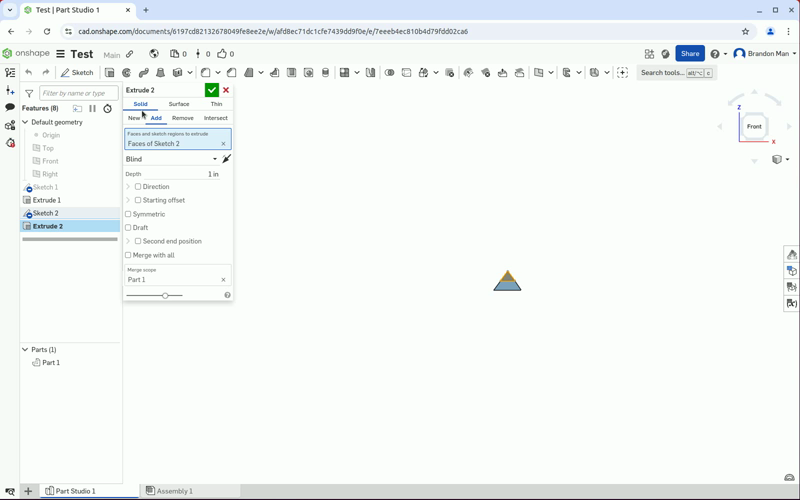
mouse_move(137, 120)
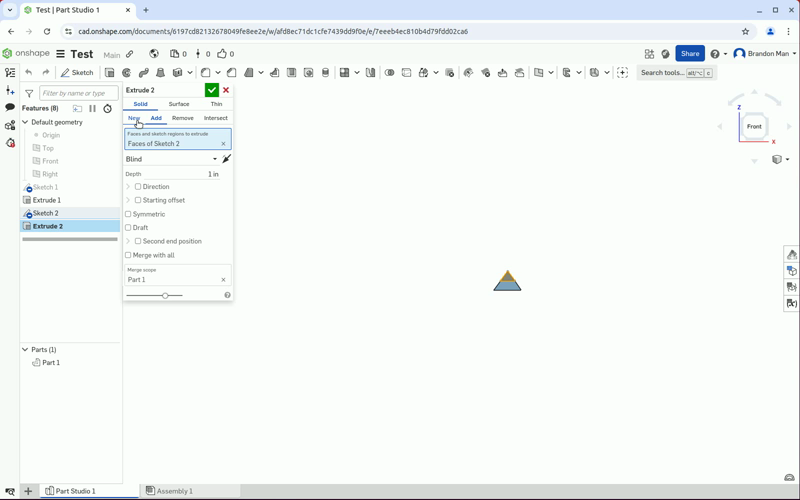
click(137, 120)
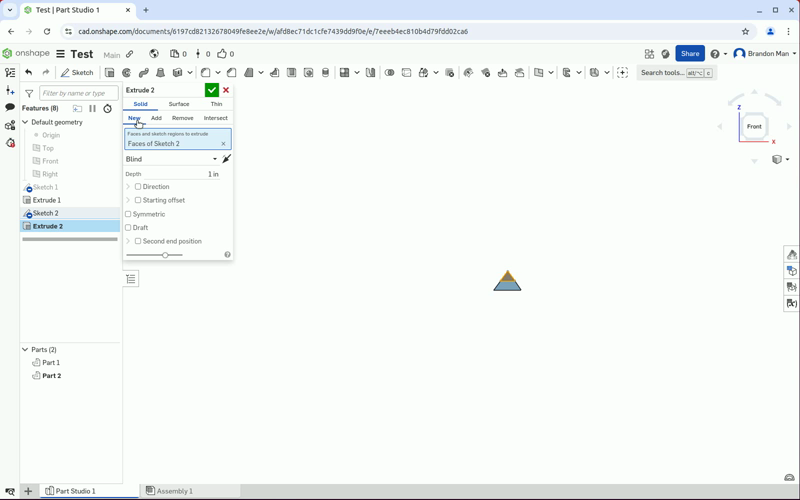
key(tab, 4)
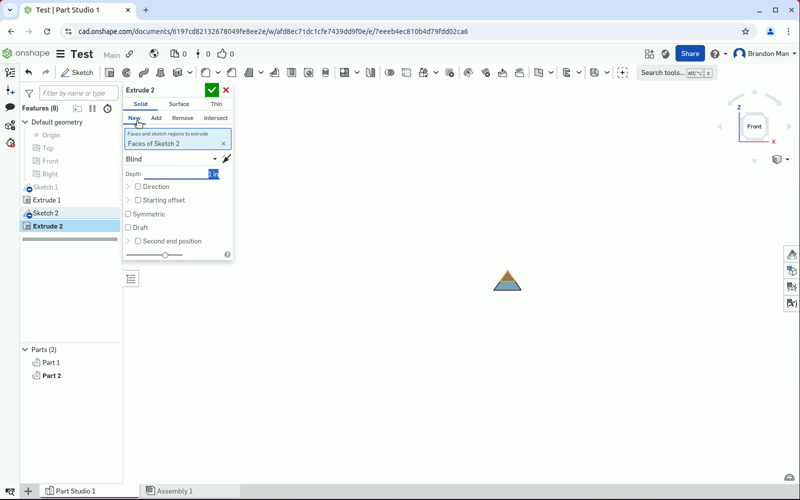
text(2.407)
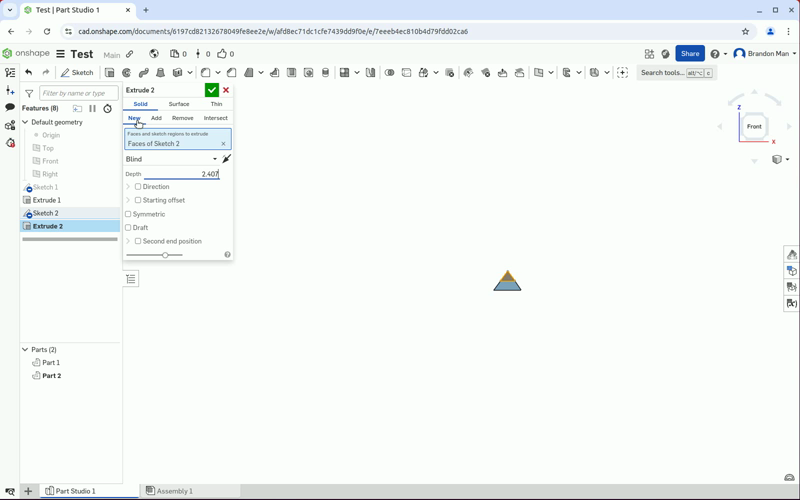
key(enter)
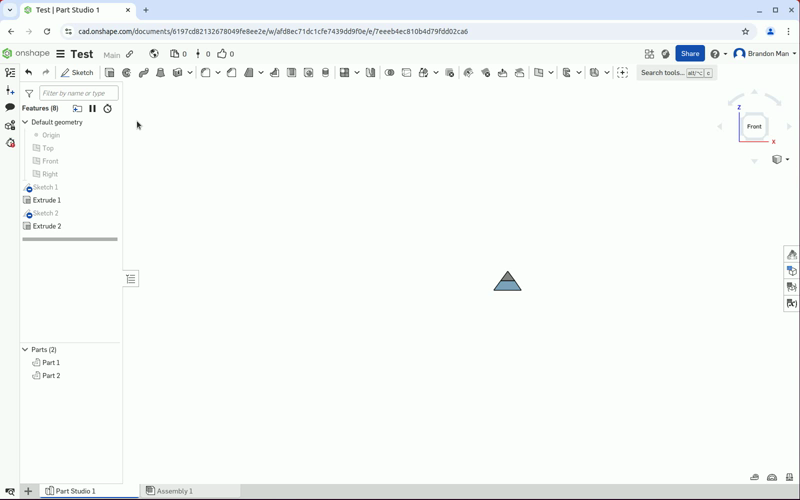
key(shift+h)
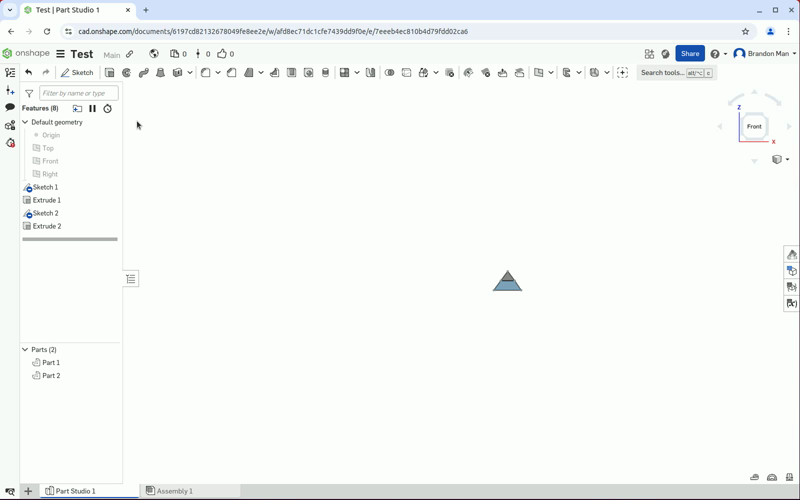
key(shift+h)
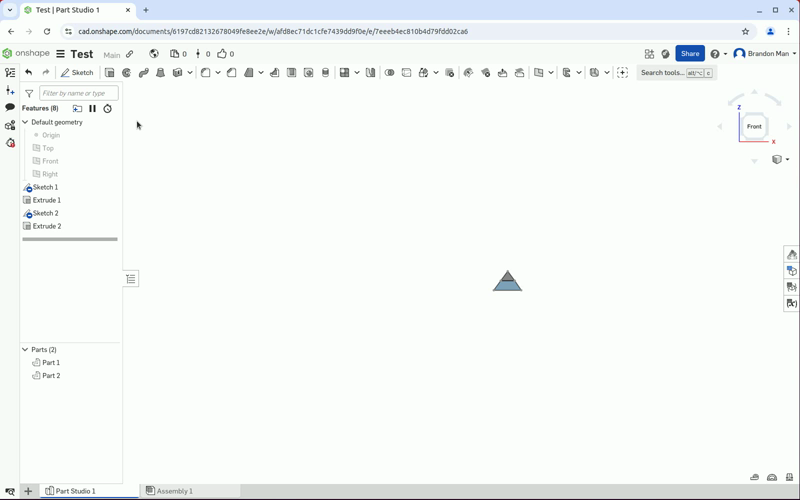
key(shift+7)
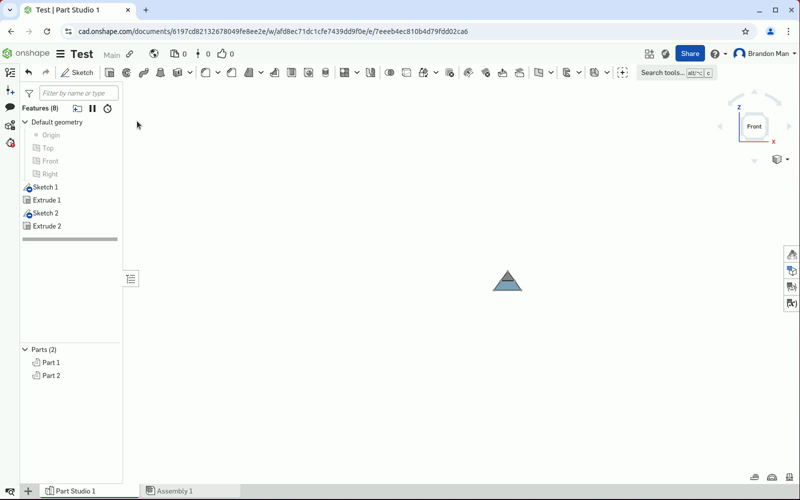
key(left, 2)
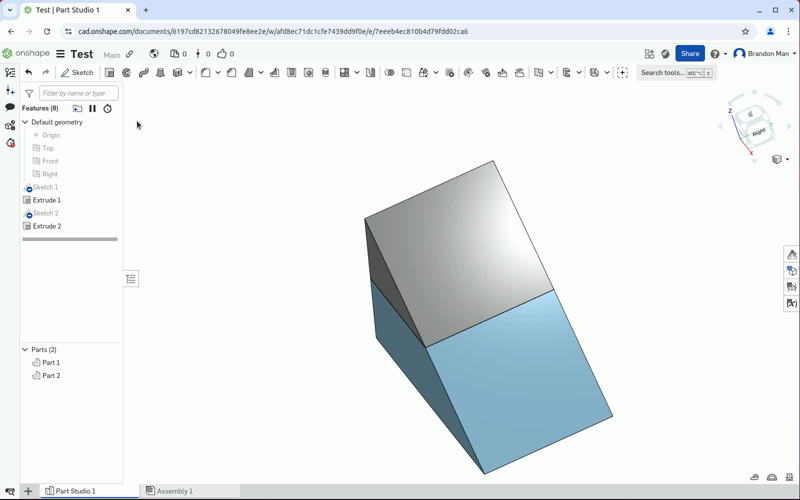
key(down, 2)
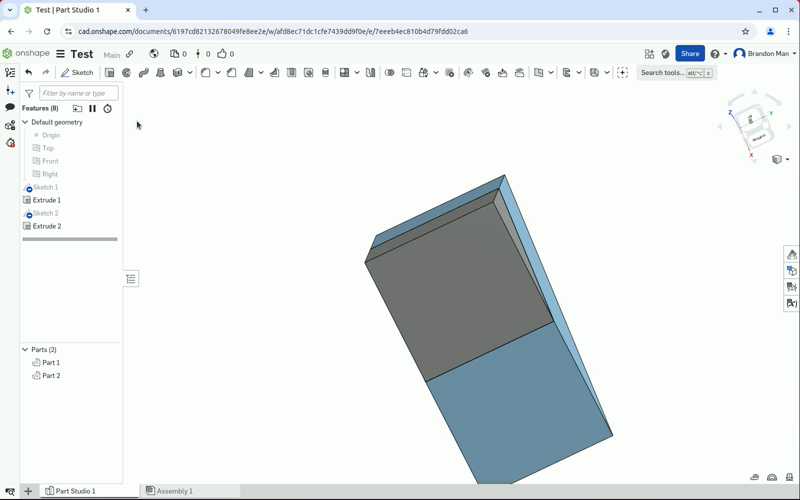
key(up, 2)
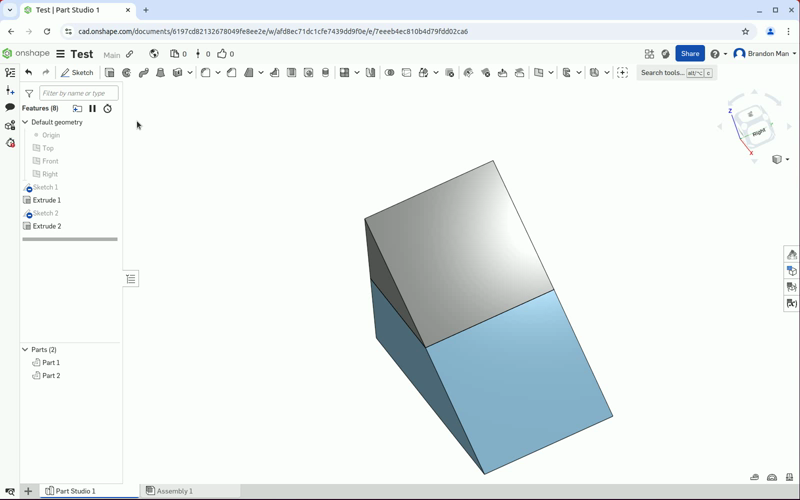
key(right, 2)
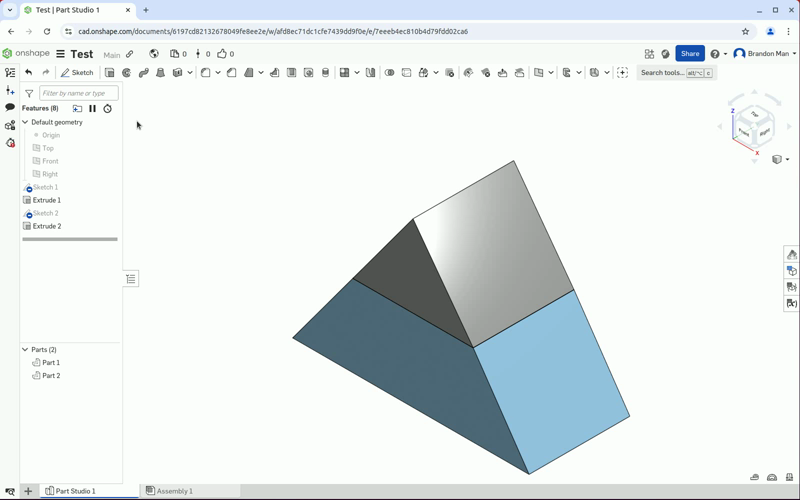
mouse_move(73, 189)
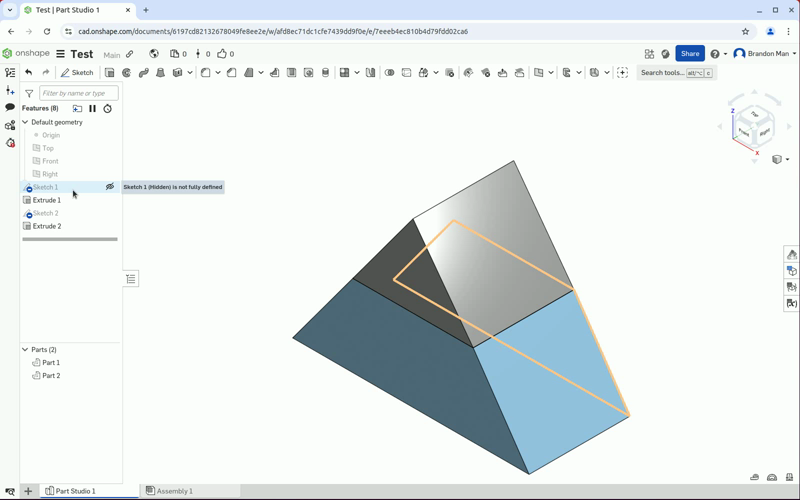
click(73, 189)